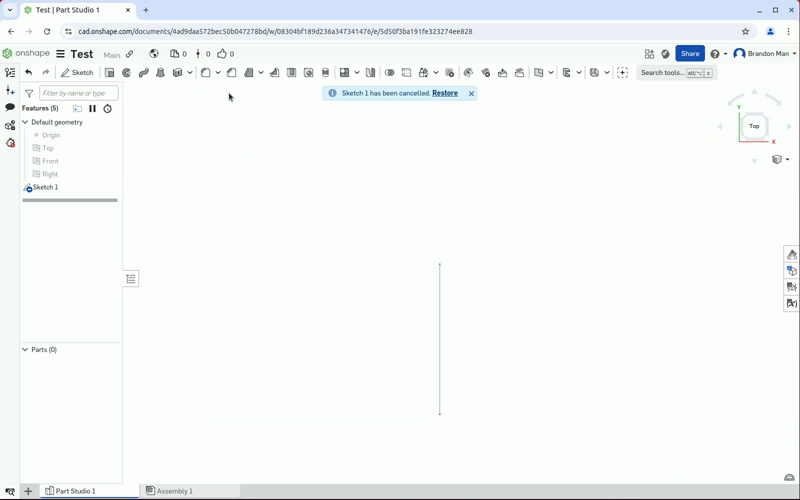
key(shift+h)
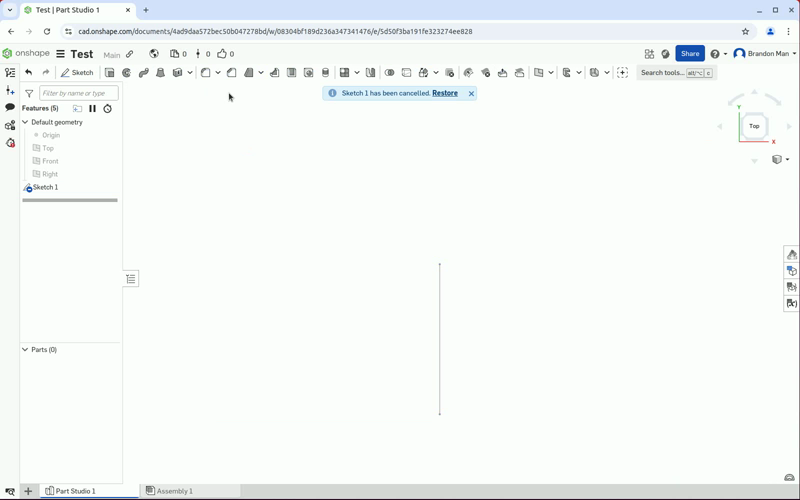
key(shift+s)
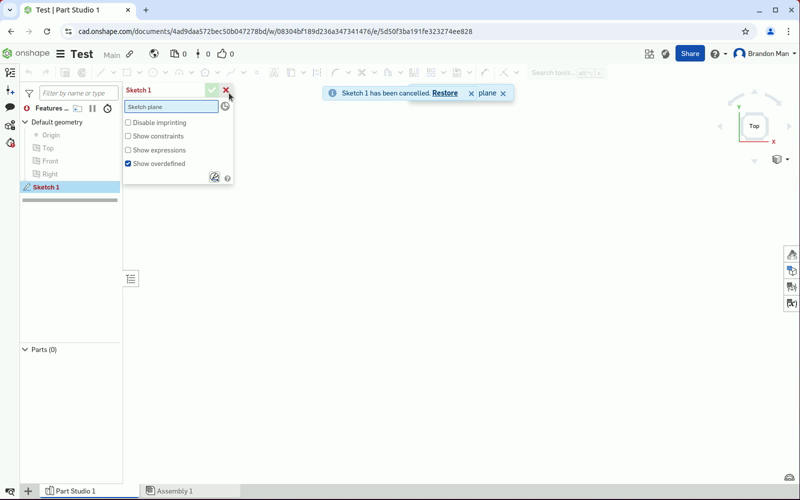
mouse_move(73, 150)
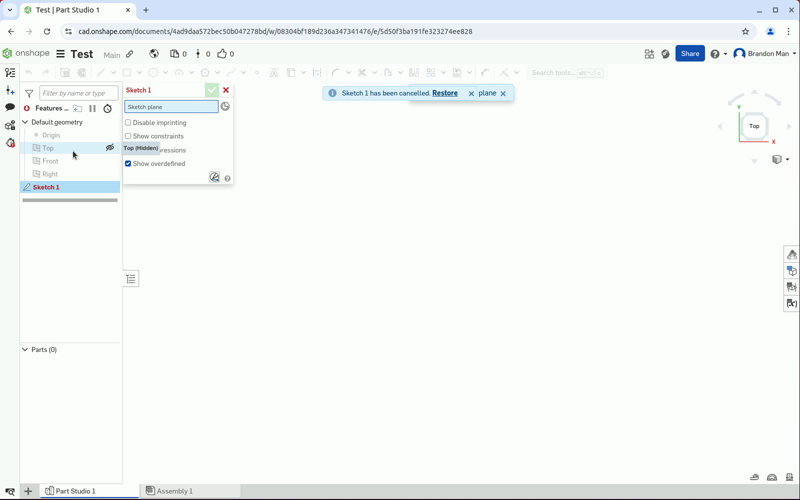
click(73, 150)
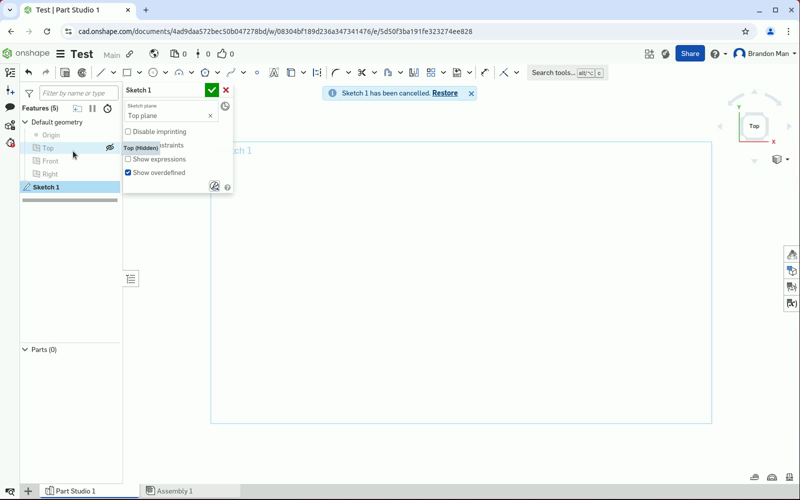
mouse_move(73, 352)
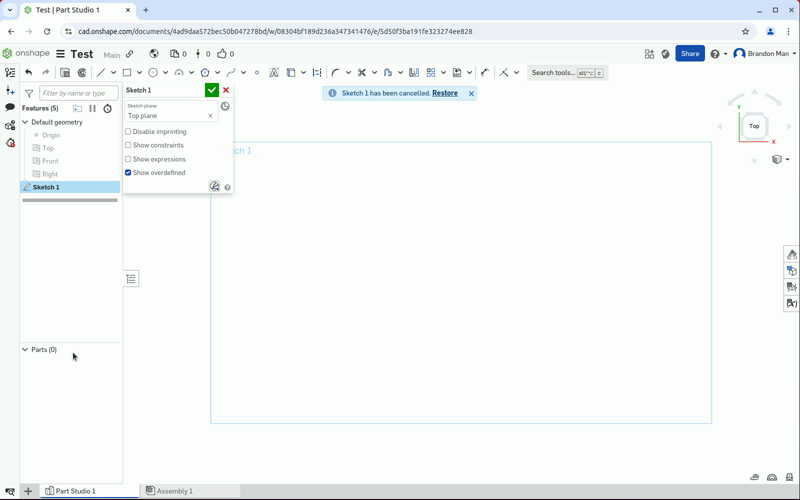
key(y)
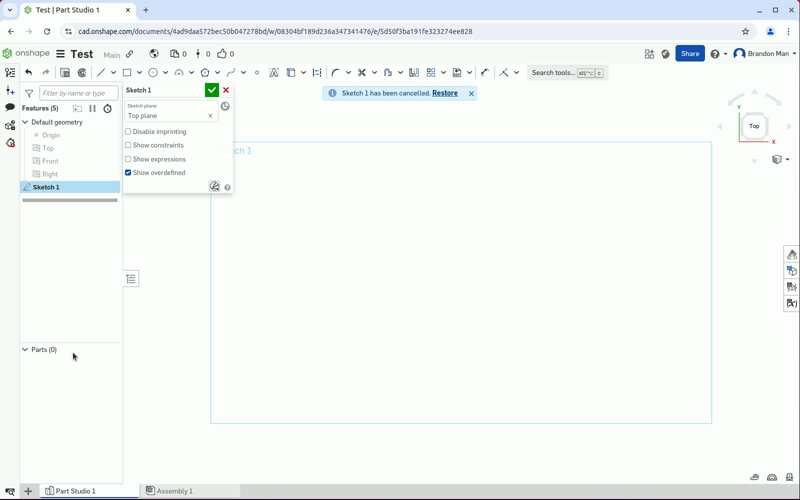
key(l)
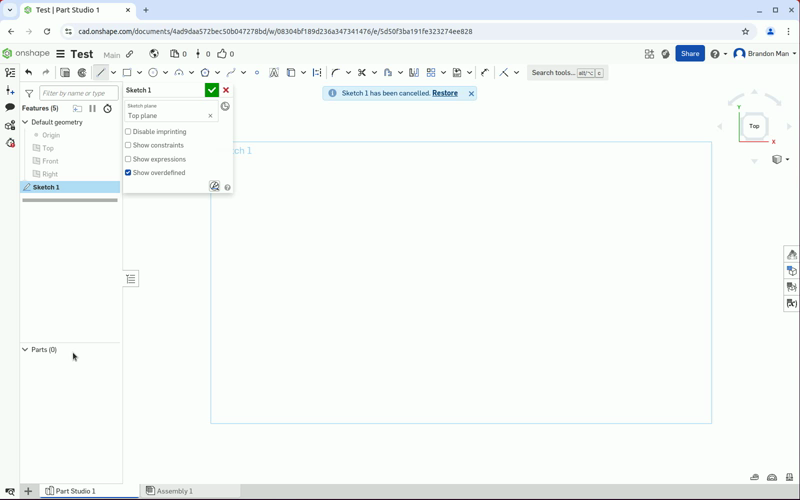
key_down(shift)
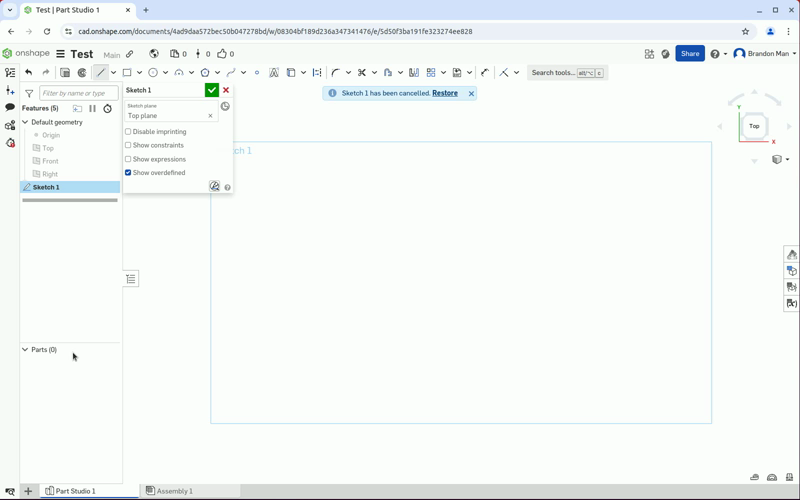
mouse_move(348, 395)
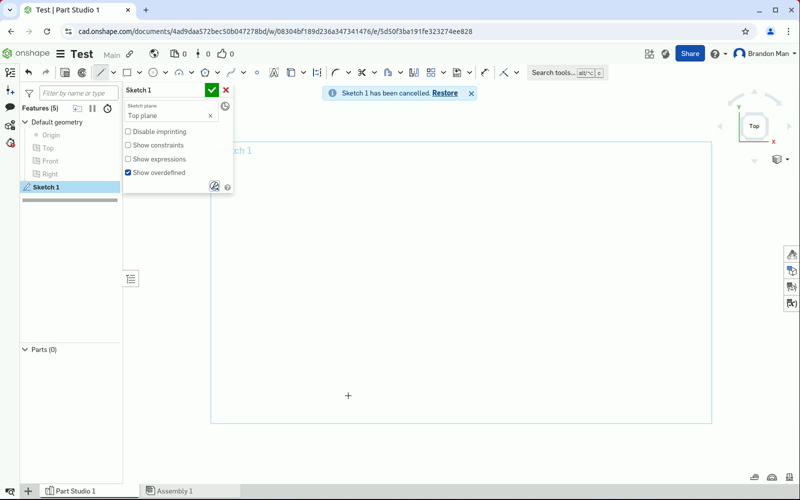
click(348, 395)
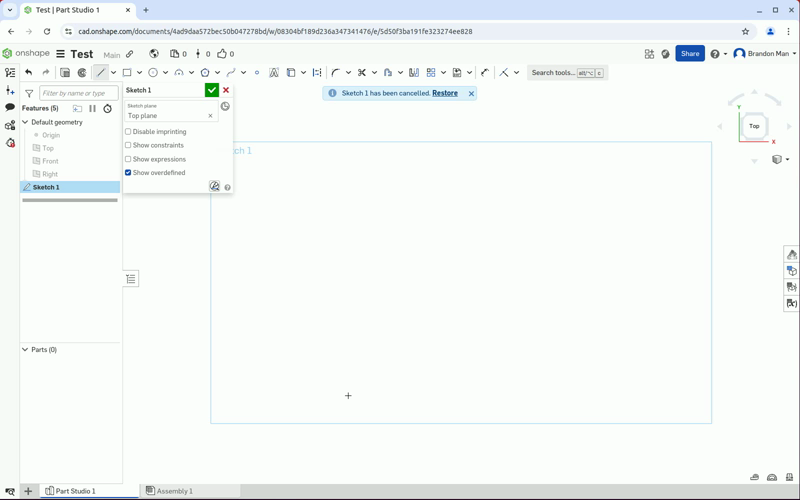
key_up(shift)
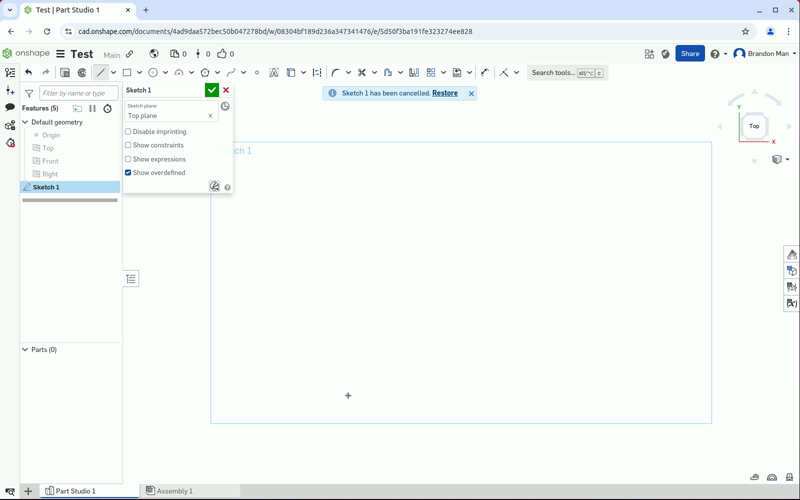
key_down(shift)
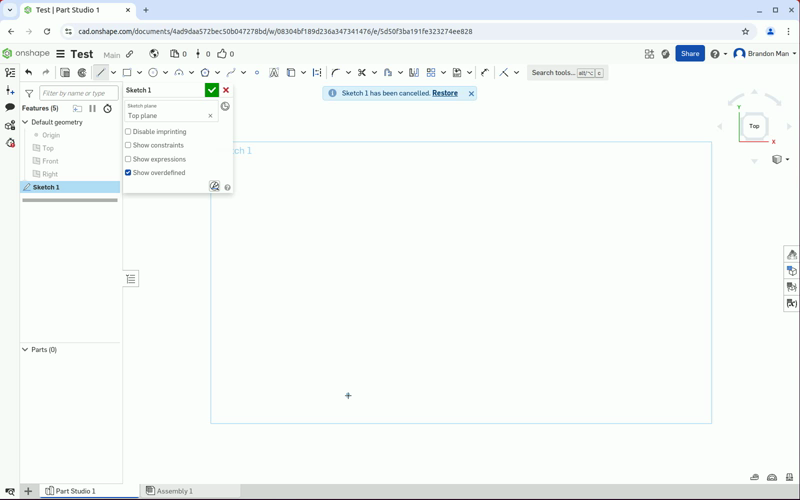
mouse_move(572, 395)
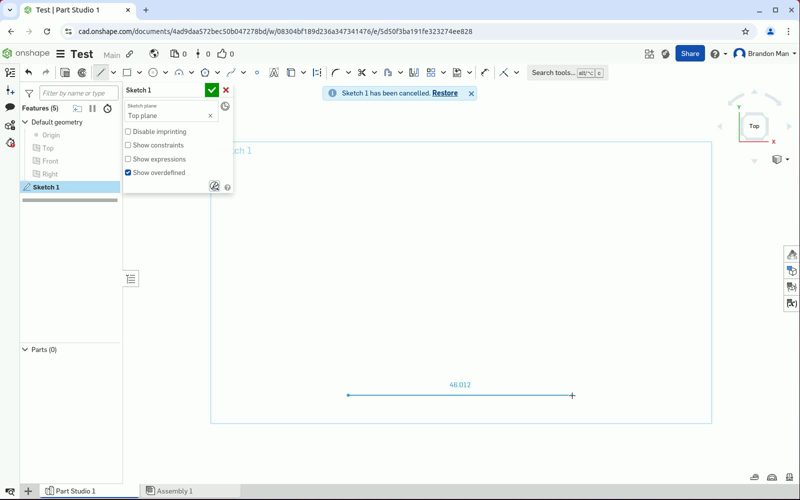
click(572, 395)
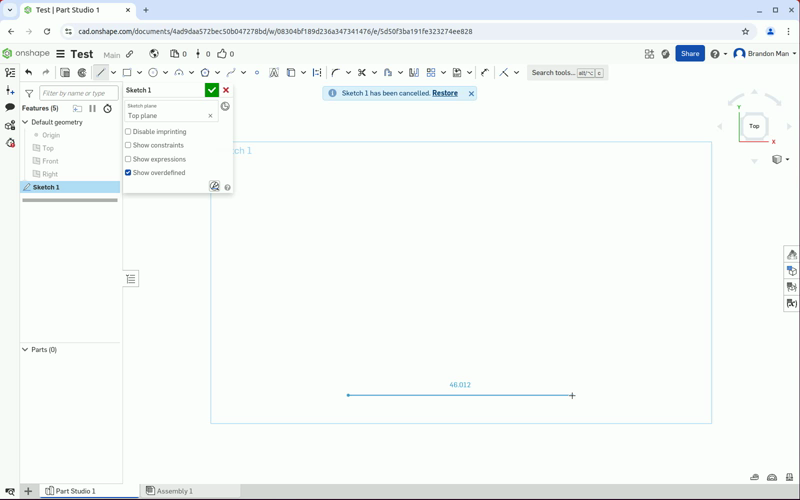
key_up(shift)
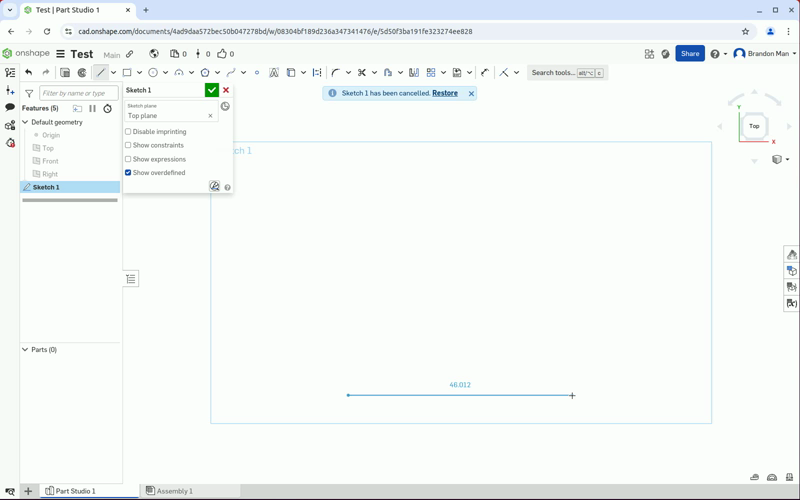
key_down(shift)
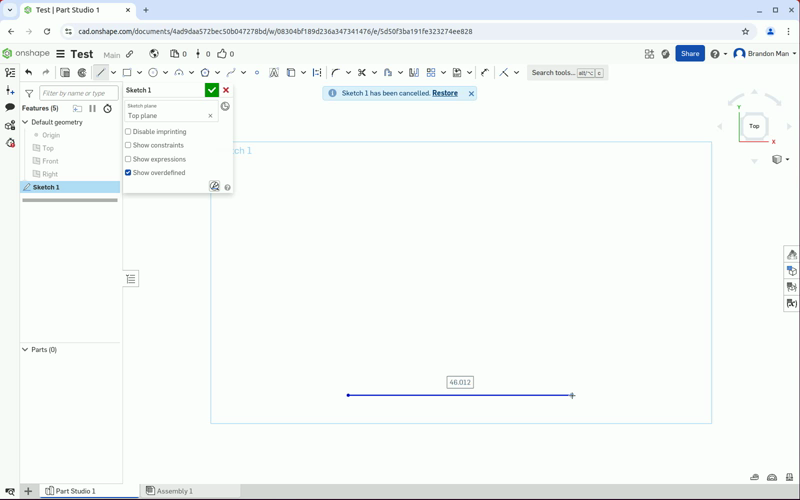
mouse_move(572, 171)
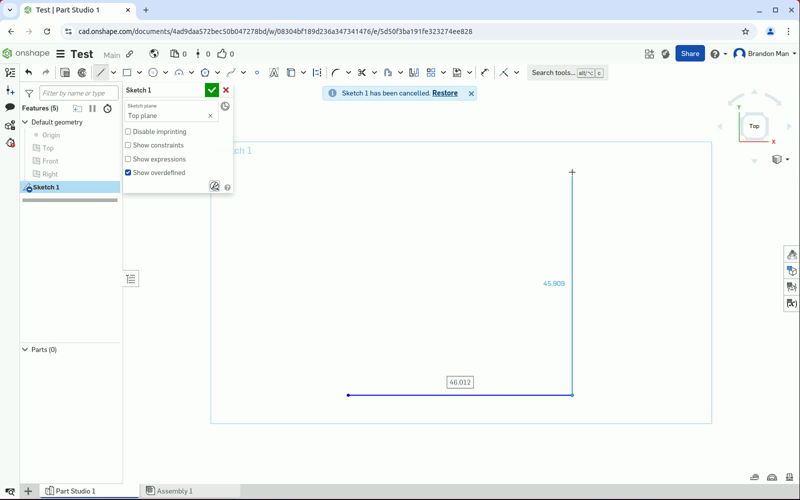
click(572, 171)
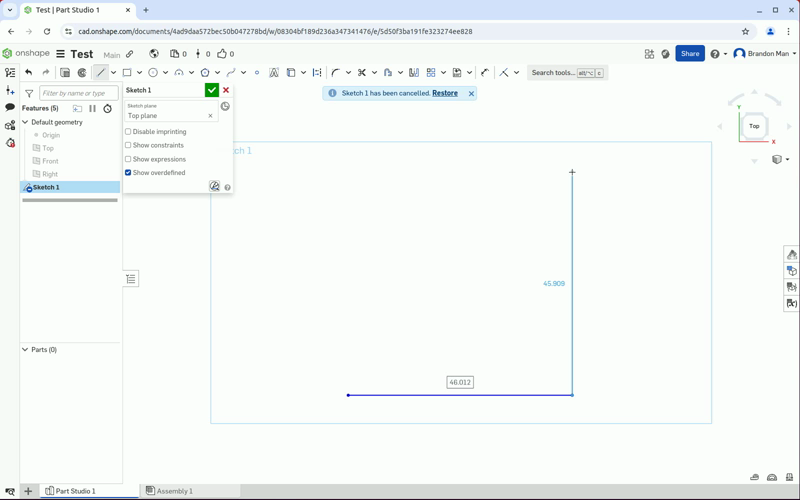
key_up(shift)
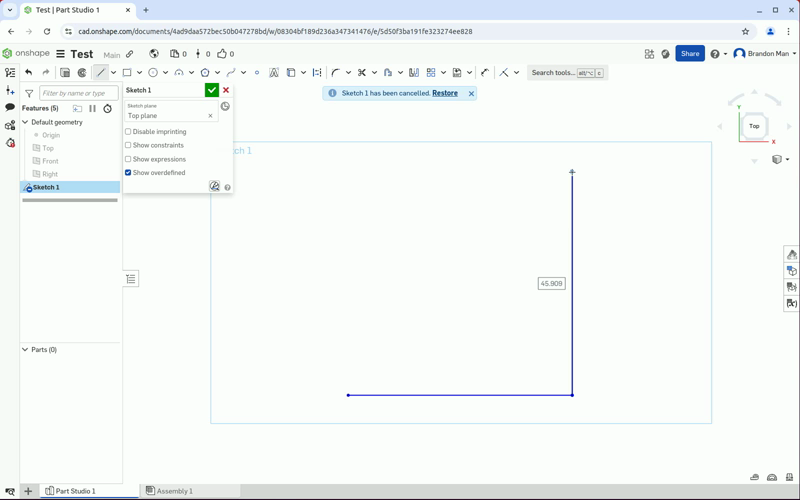
key_down(shift)
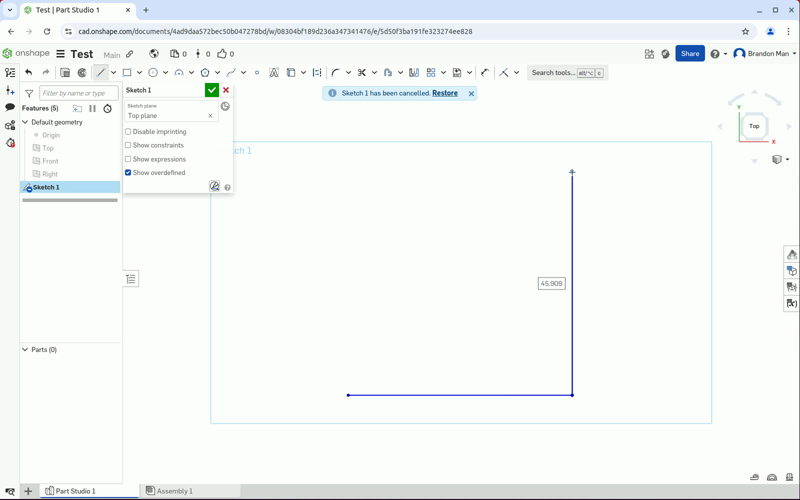
mouse_move(348, 171)
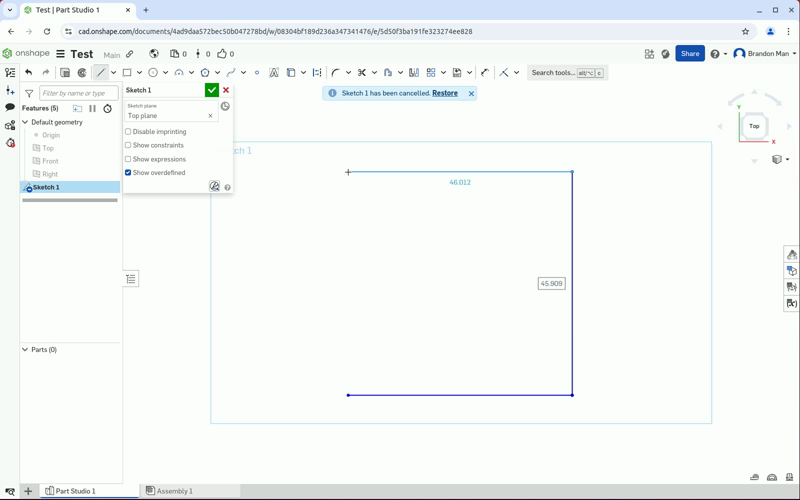
click(348, 171)
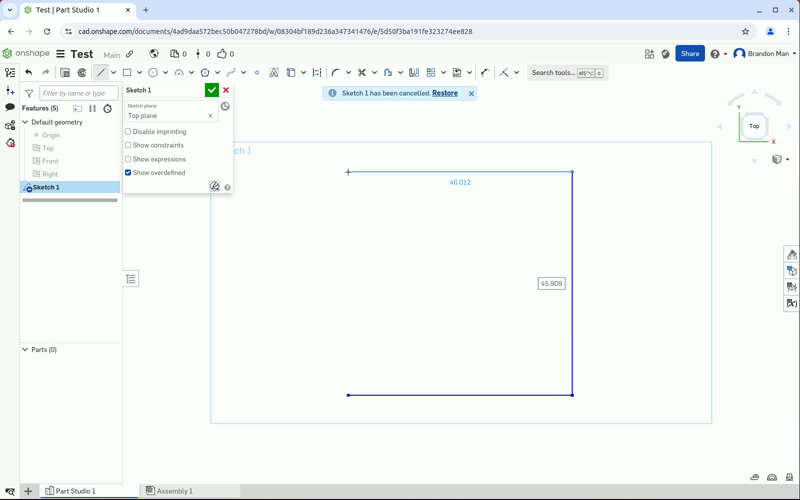
key_up(shift)
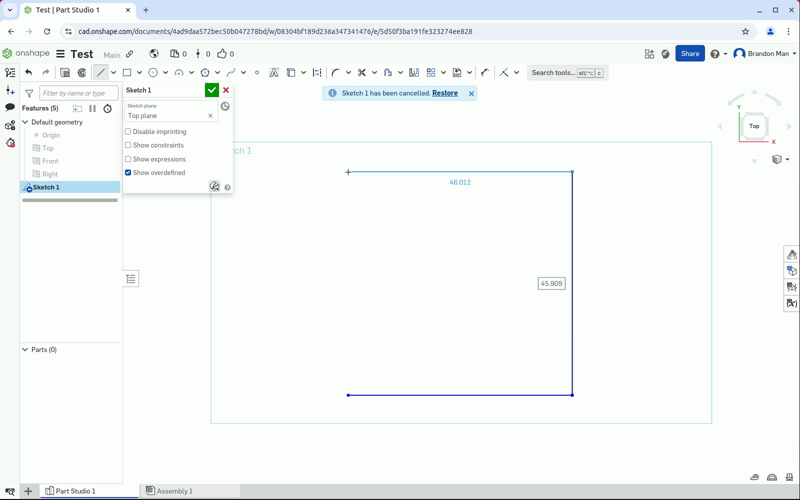
key_down(shift)
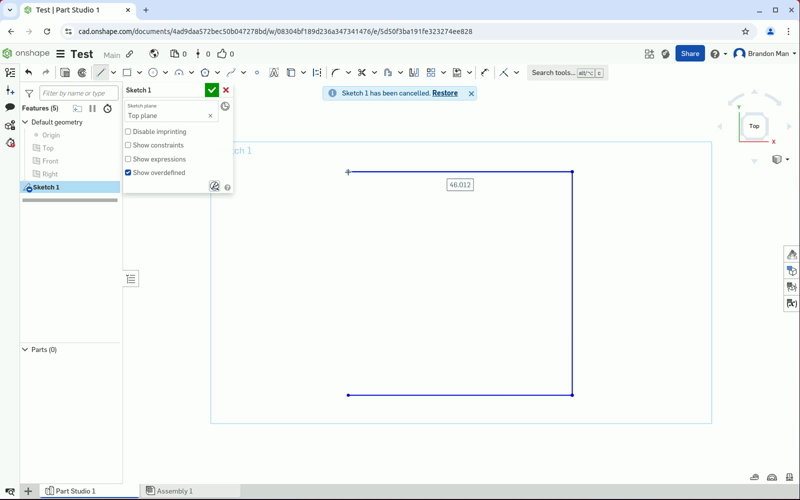
mouse_move(348, 395)
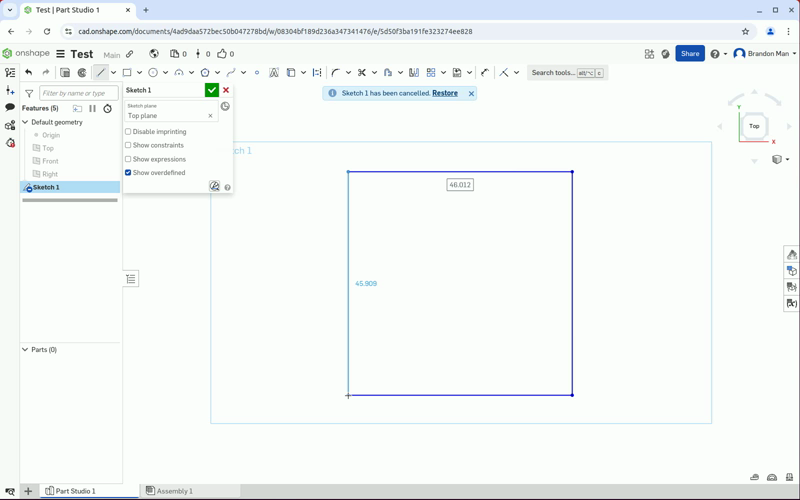
key_up(shift)
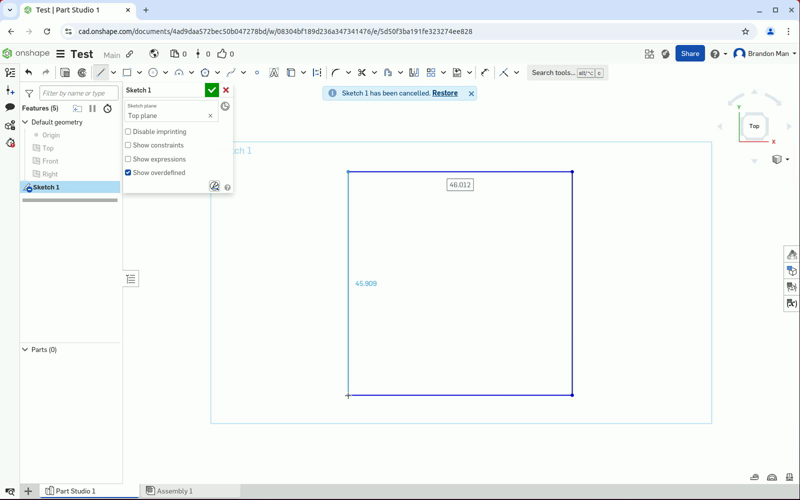
click(348, 395)
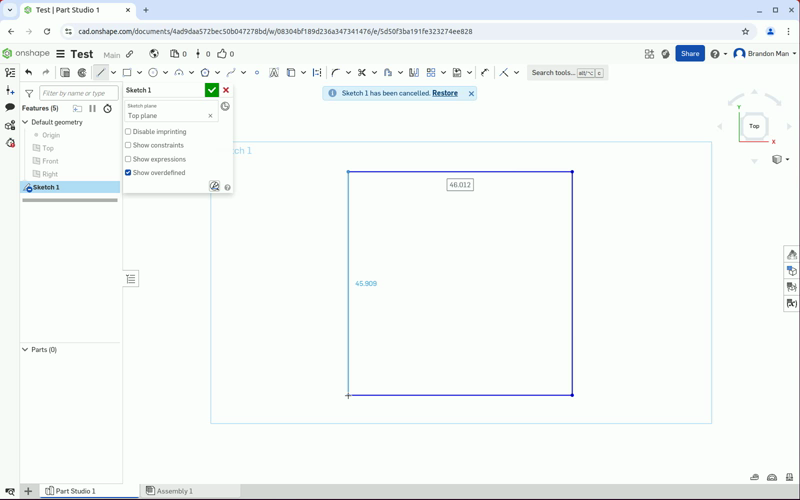
key(esc)
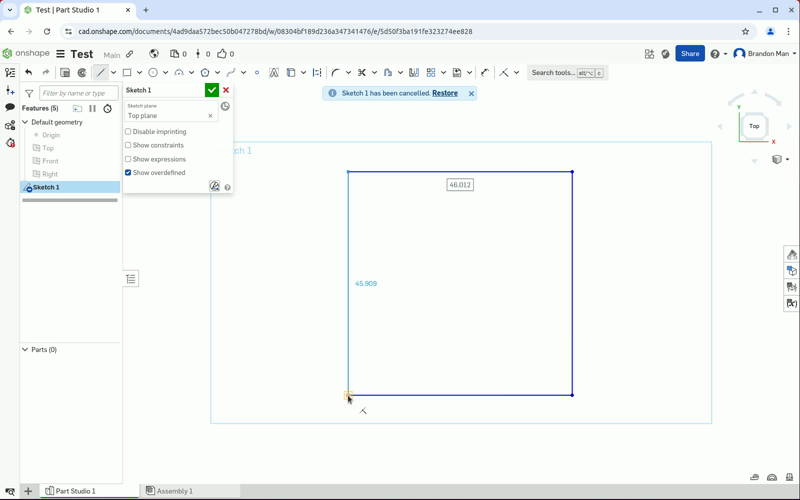
key(c)
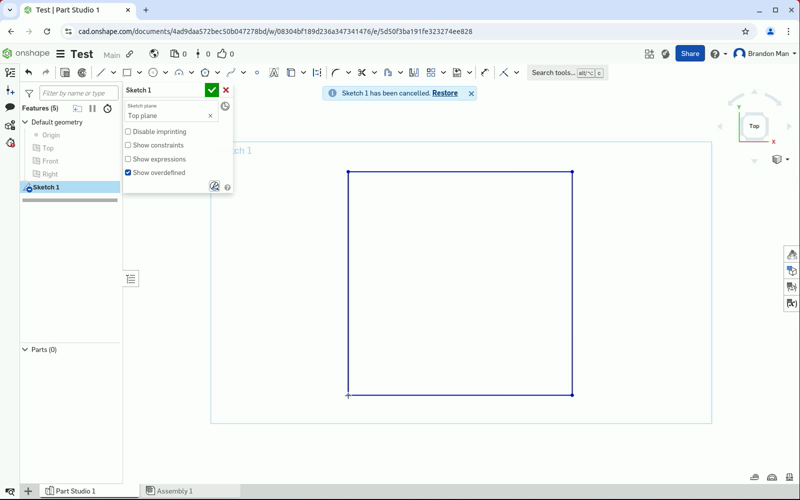
key_down(shift)
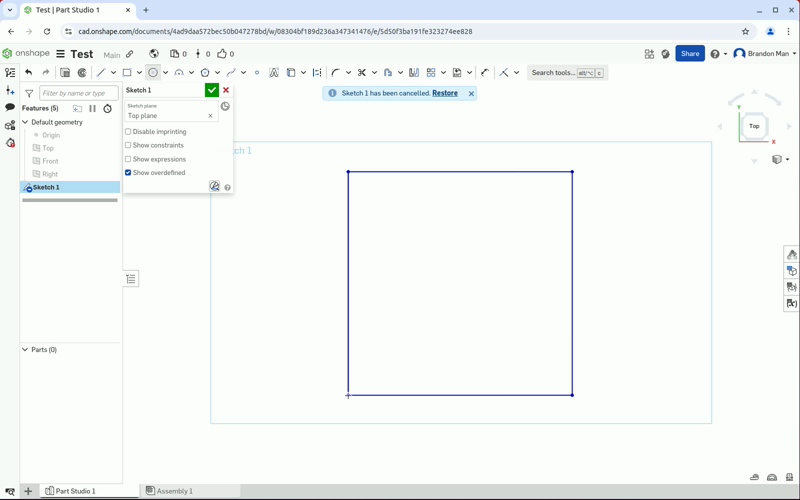
mouse_move(461, 282)
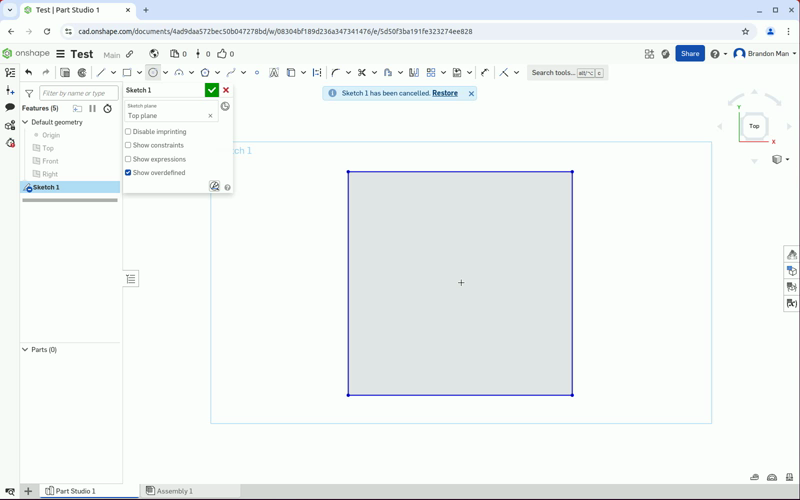
click(461, 282)
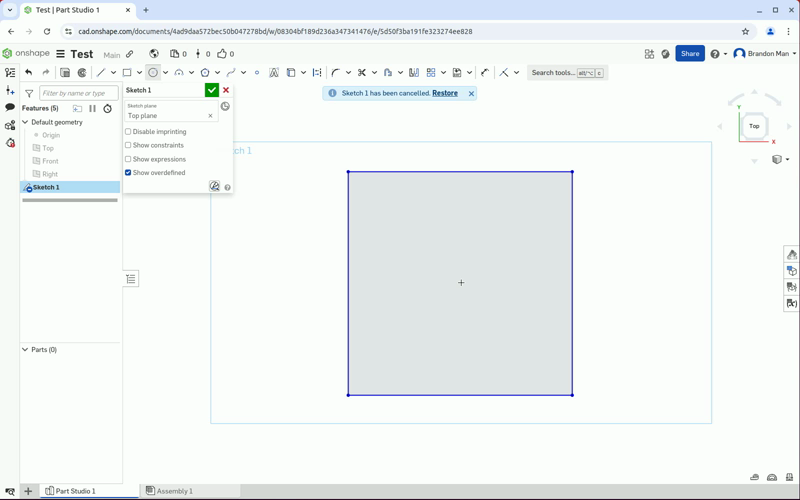
key_up(shift)
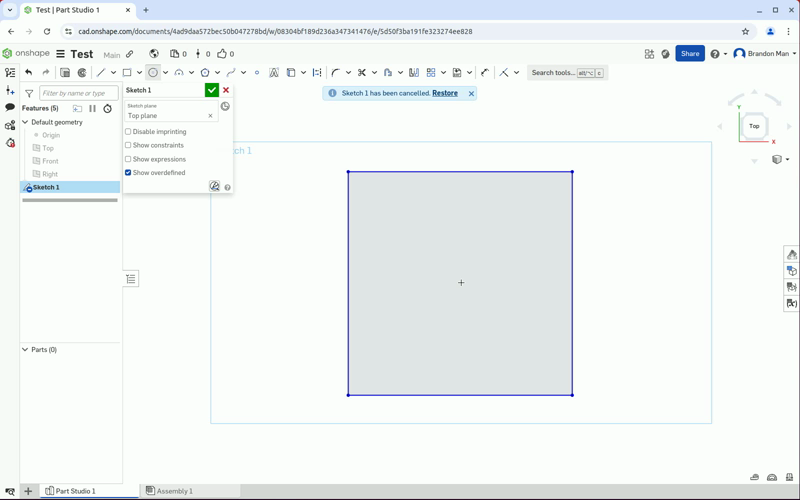
mouse_move(477, 282)
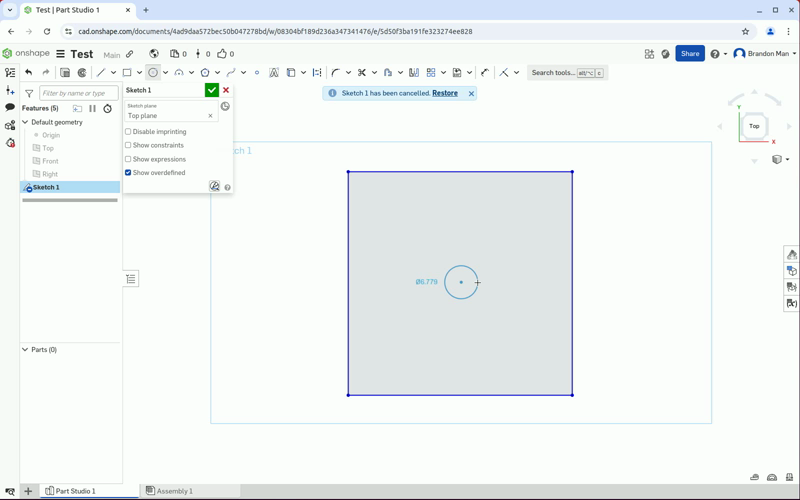
click(477, 282)
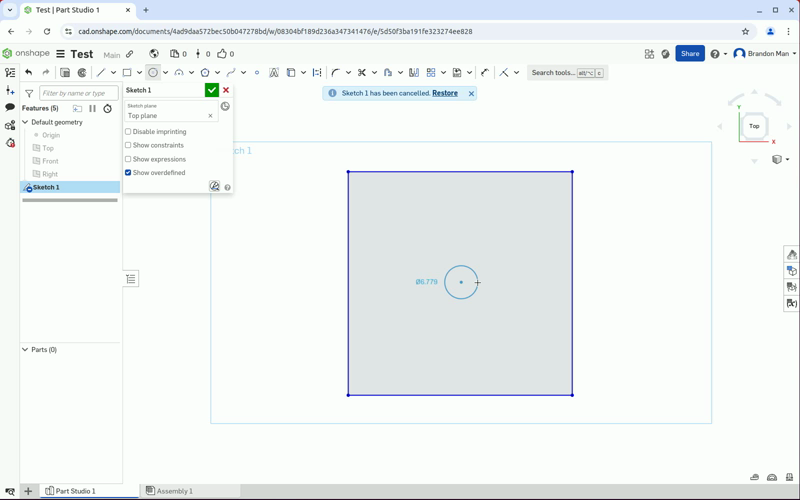
key(esc)
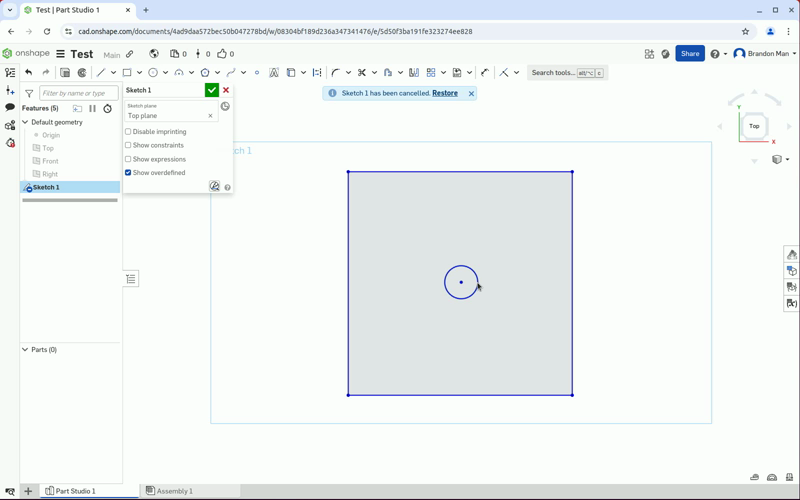
mouse_move(399, 255)
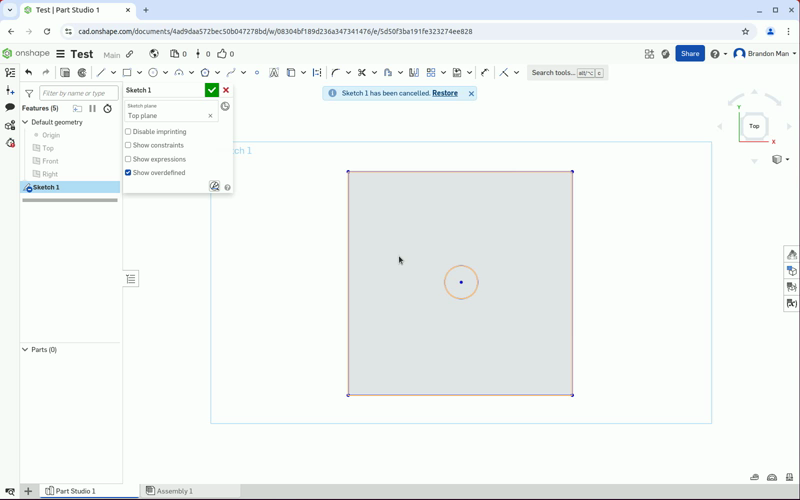
click(399, 255)
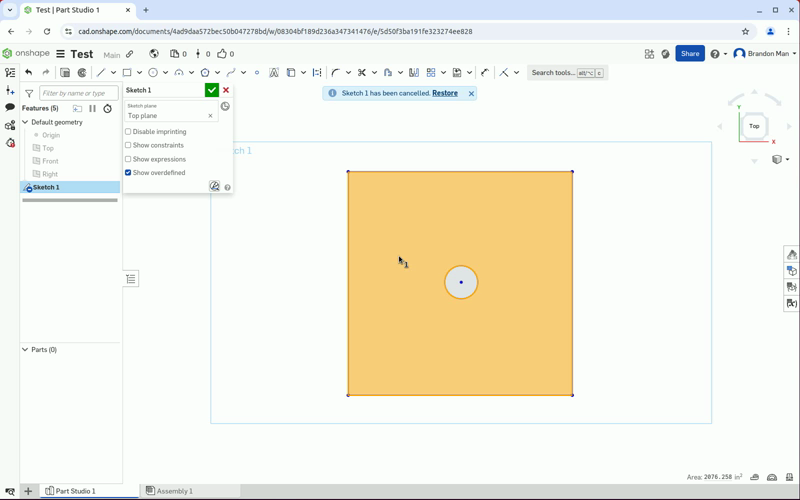
mouse_move(73, 352)
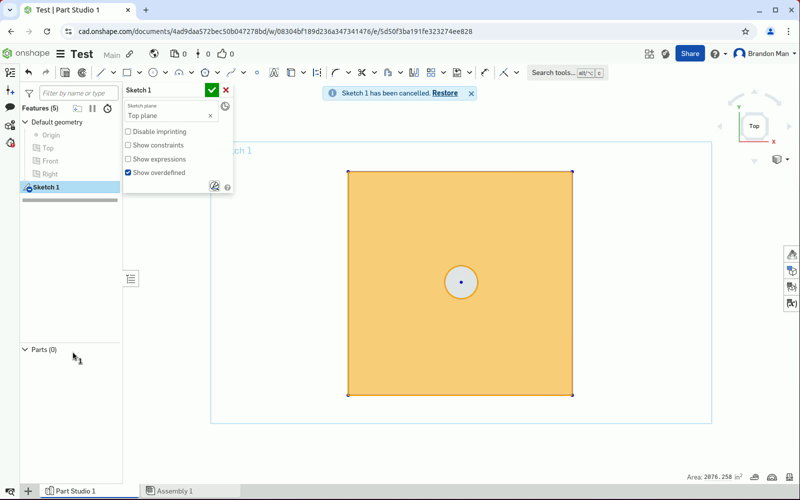
key(shift+y)
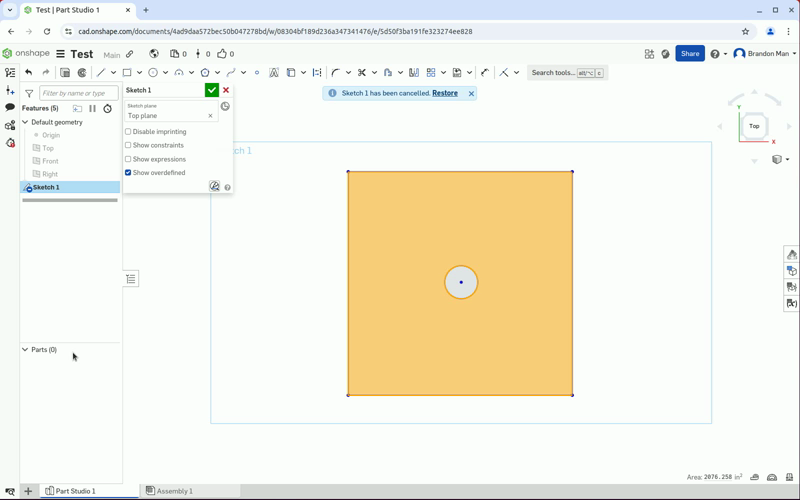
key(shift+e)
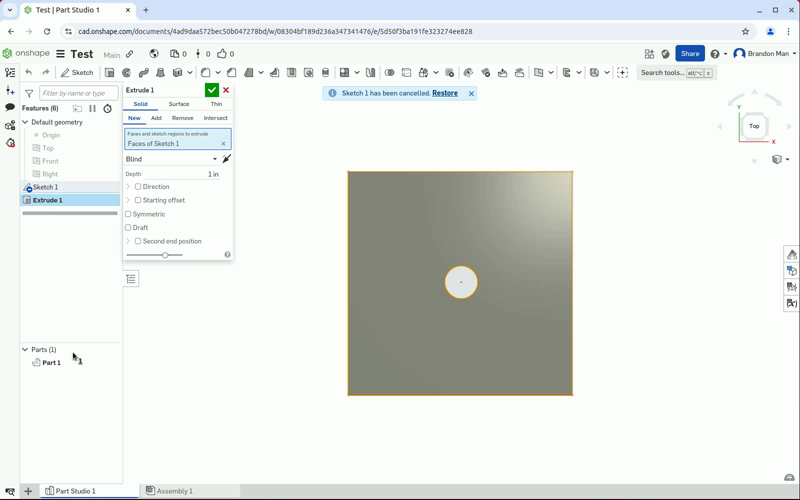
mouse_move(143, 106)
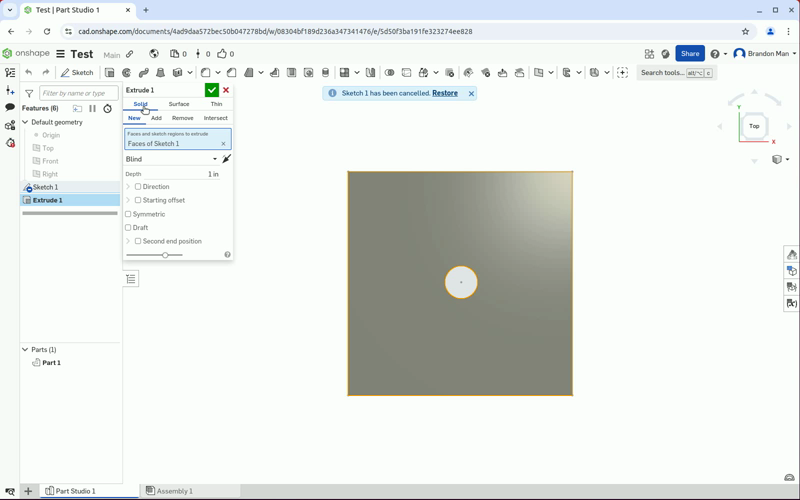
click(143, 106)
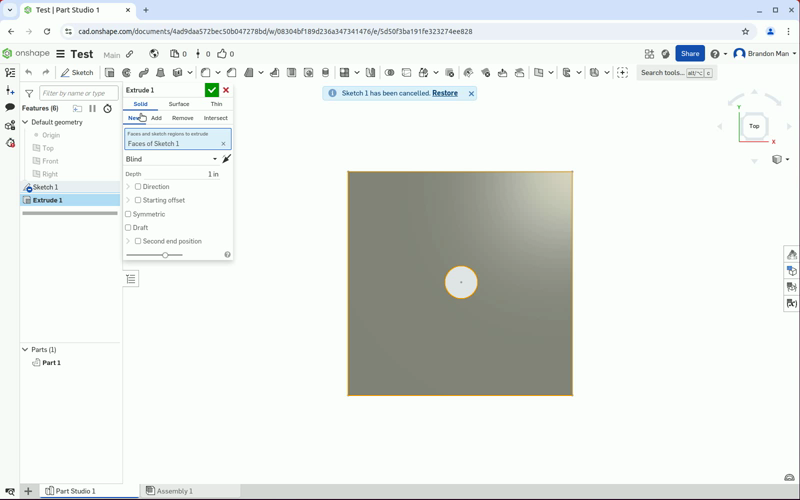
mouse_move(137, 120)
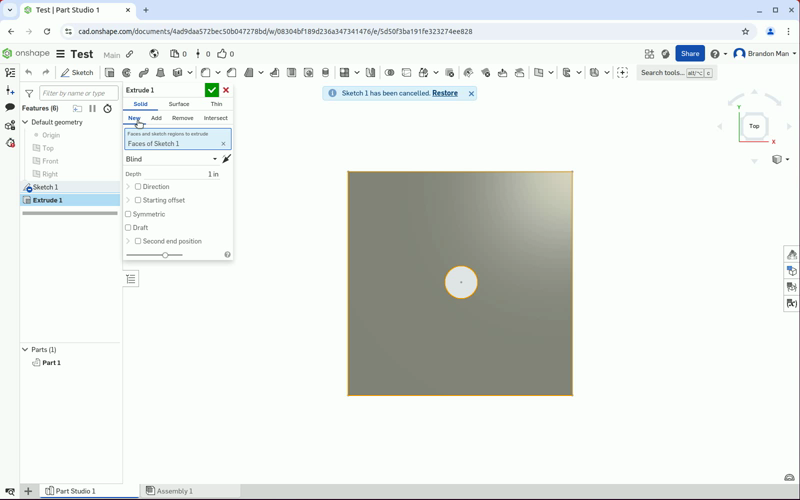
click(137, 120)
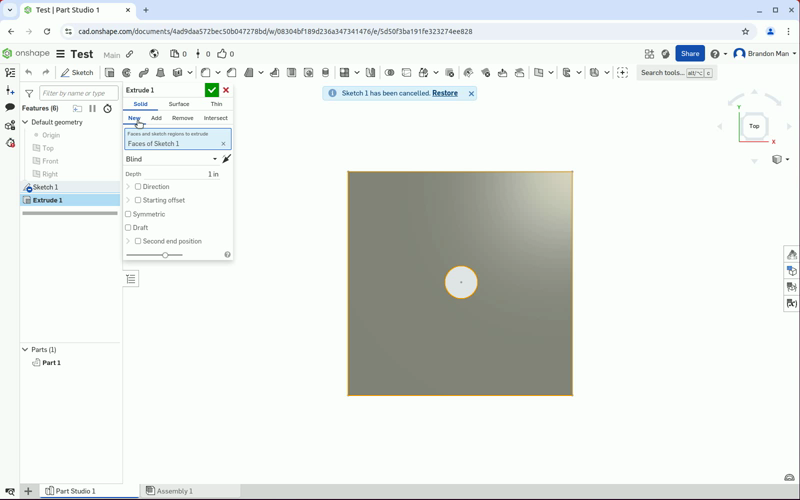
key(tab, 4)
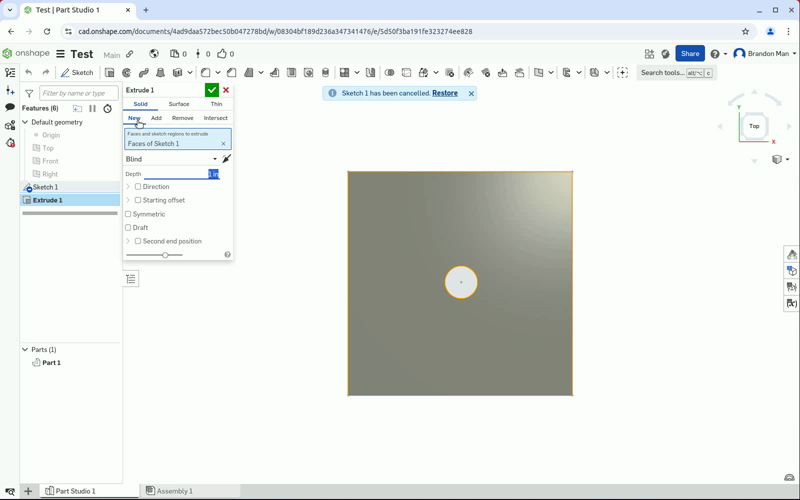
text(14.443)
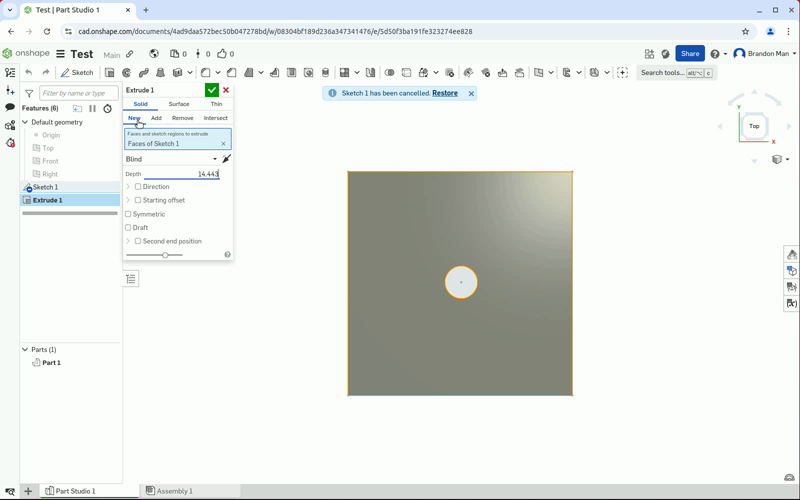
key(enter)
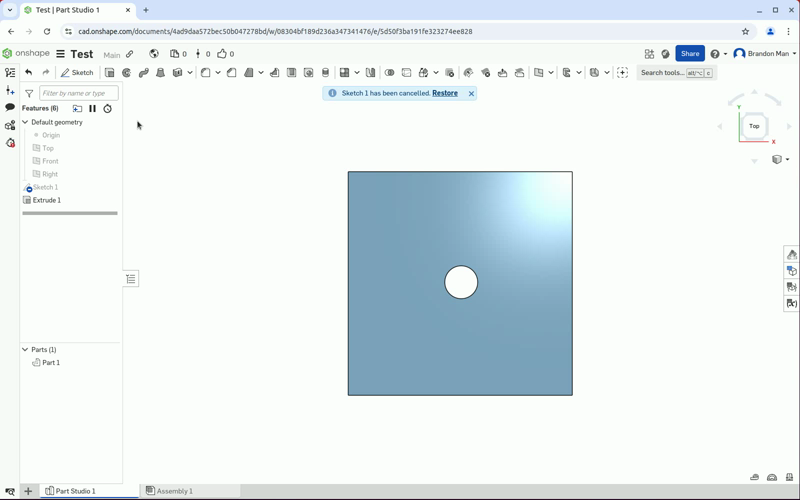
key(shift+h)
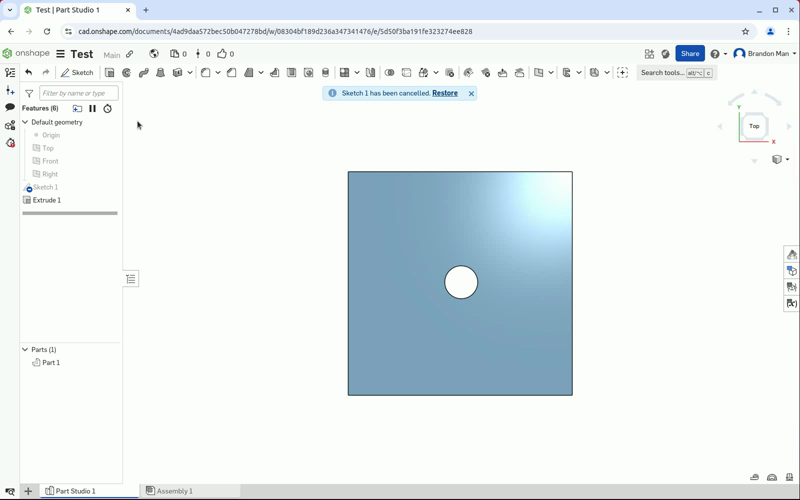
key(shift+h)
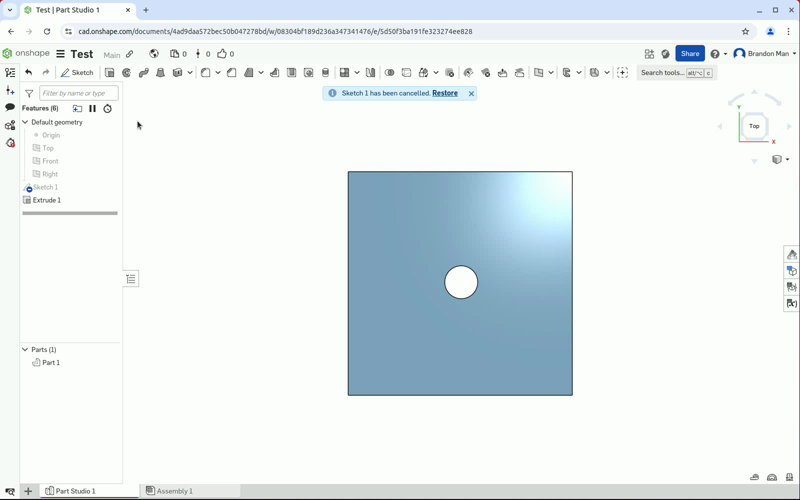
mouse_move(73, 189)
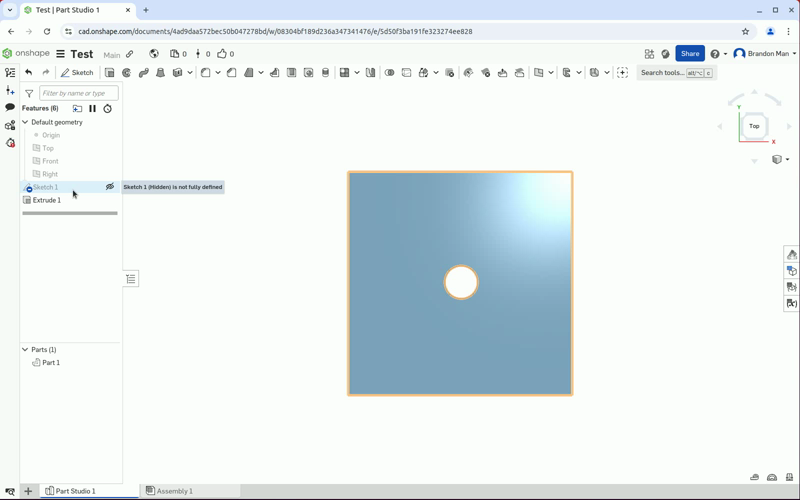
click(73, 189)
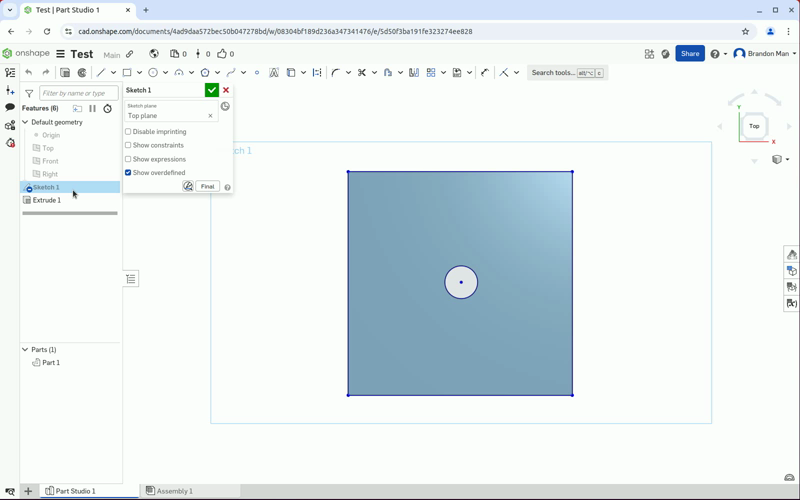
mouse_move(229, 92)
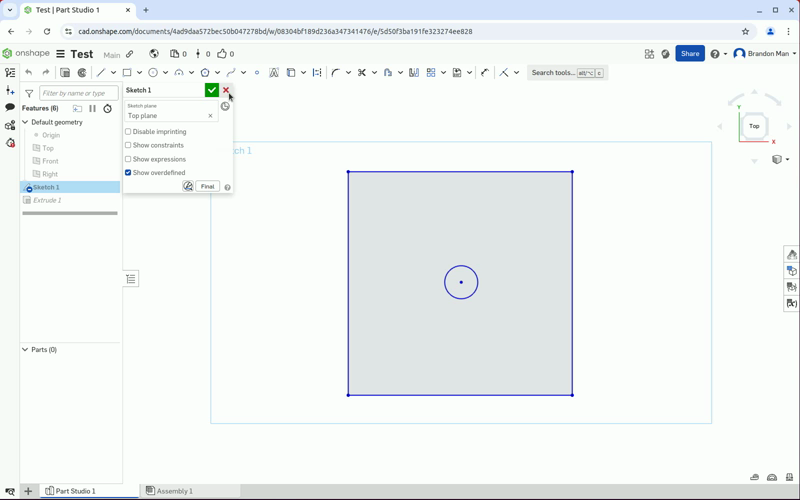
click(229, 92)
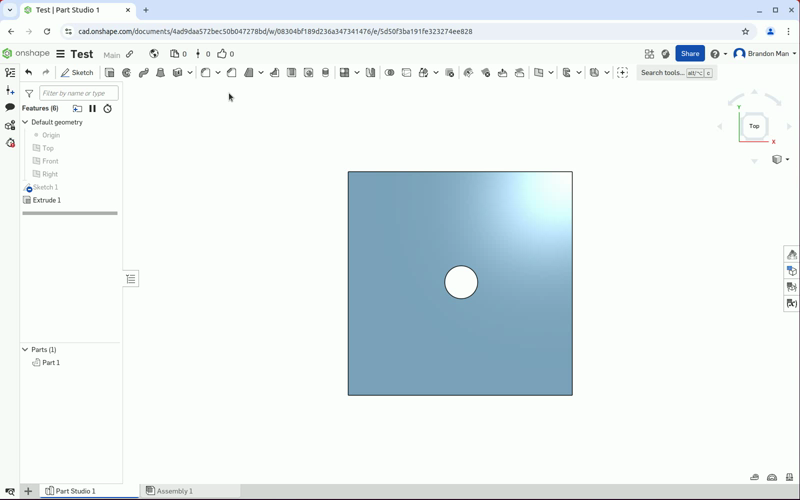
mouse_move(541, 75)
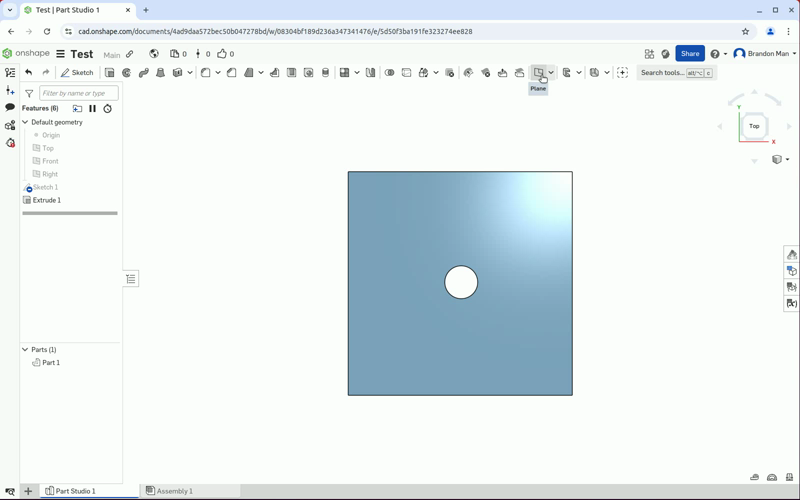
click(541, 75)
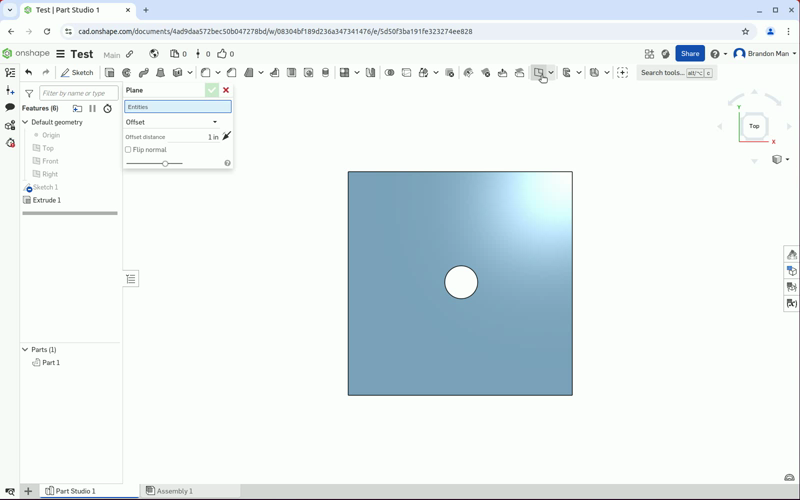
mouse_move(73, 150)
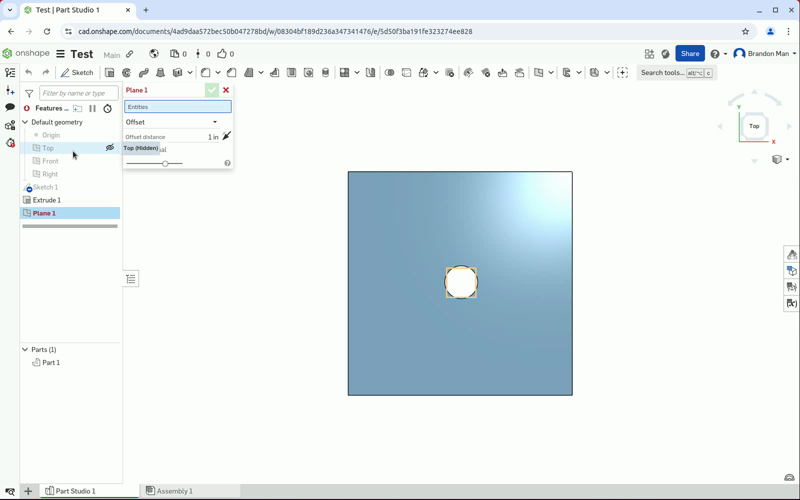
click(73, 150)
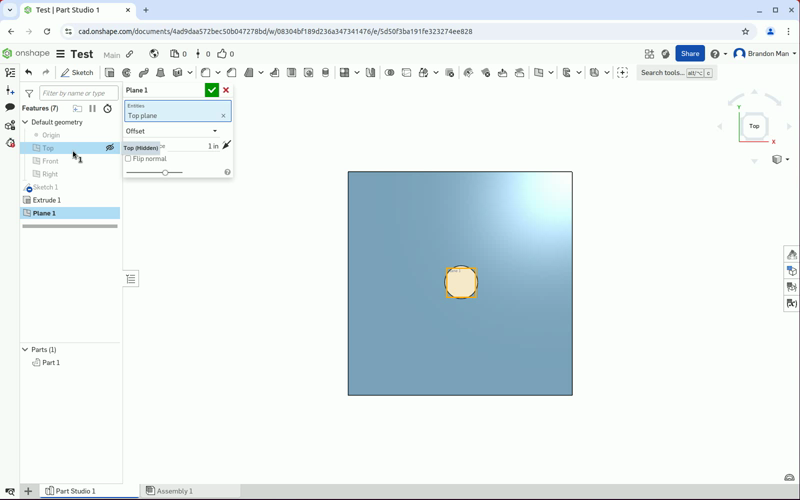
key(tab, 2)
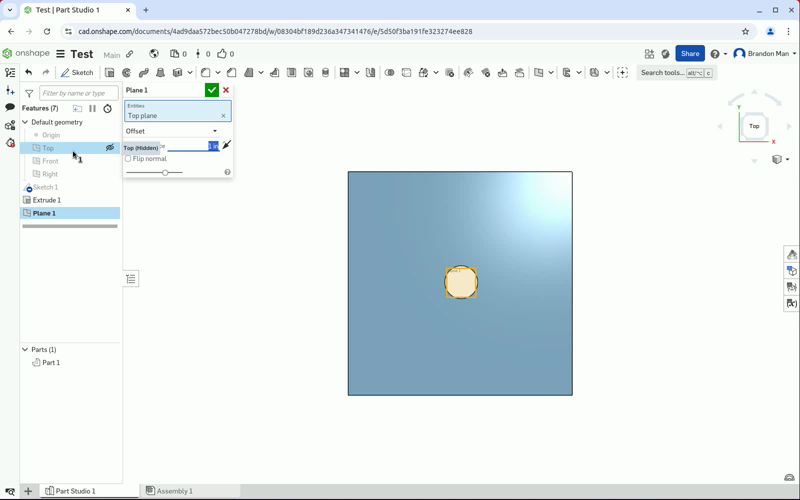
text(14.45)
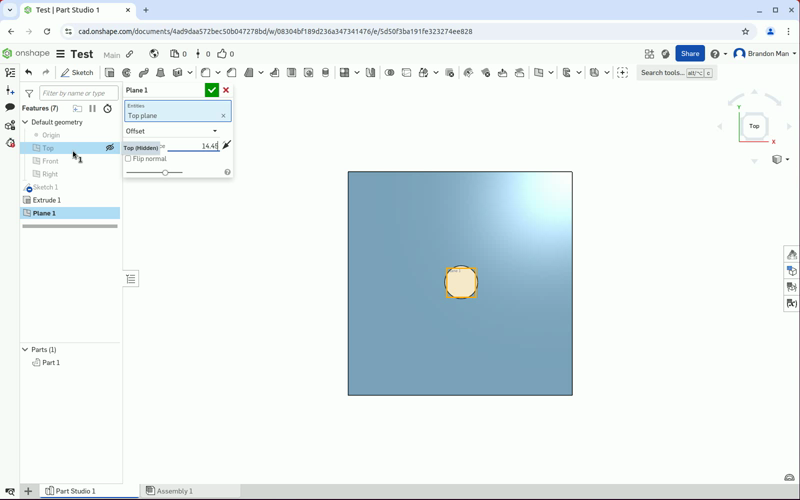
key(enter, 2)
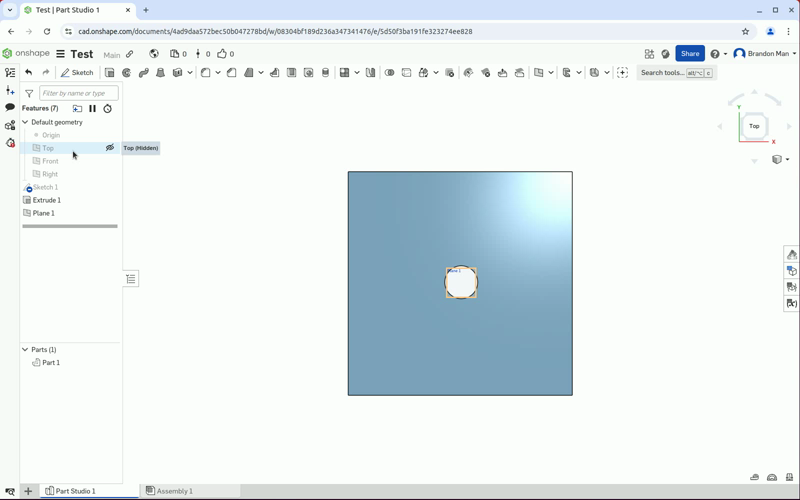
key(shift+s)
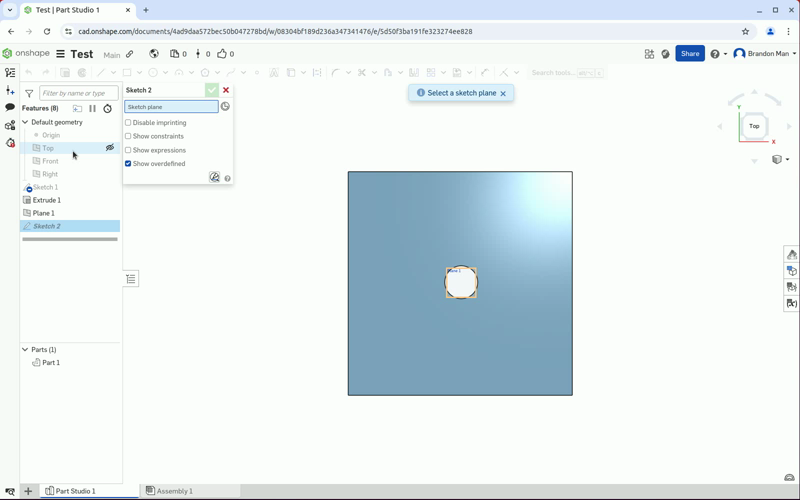
mouse_move(73, 215)
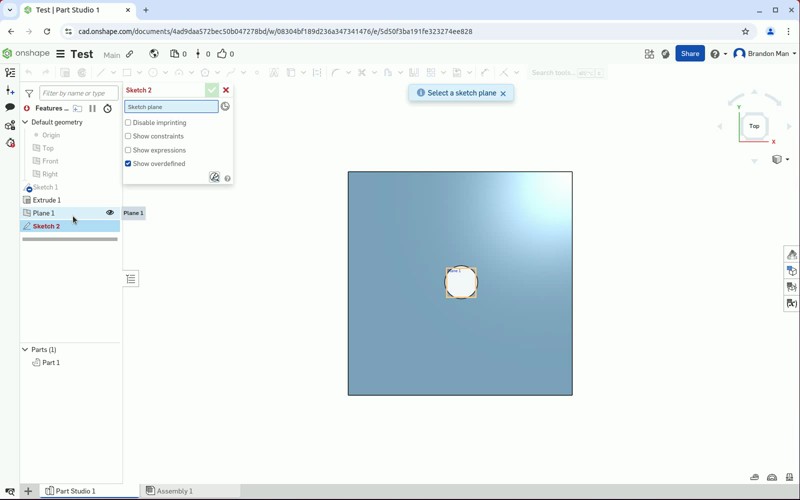
click(73, 215)
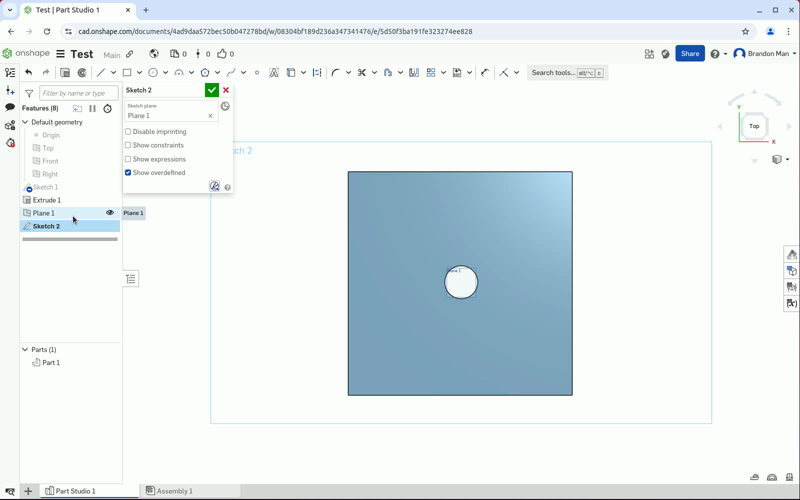
mouse_move(73, 352)
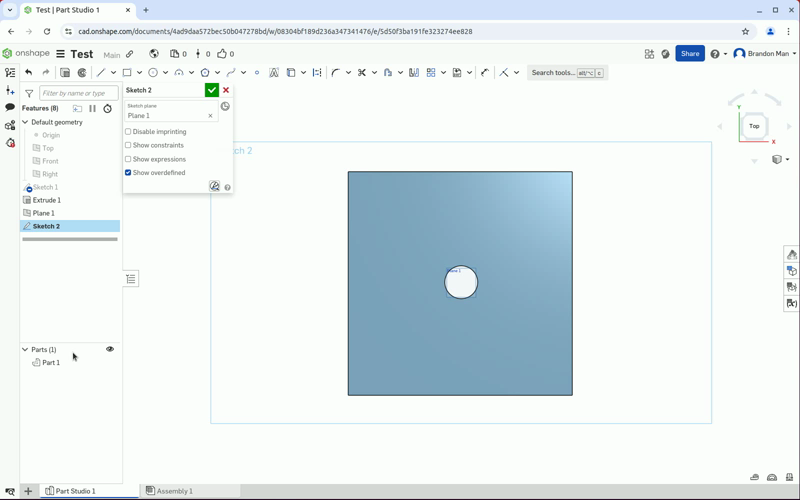
key(y)
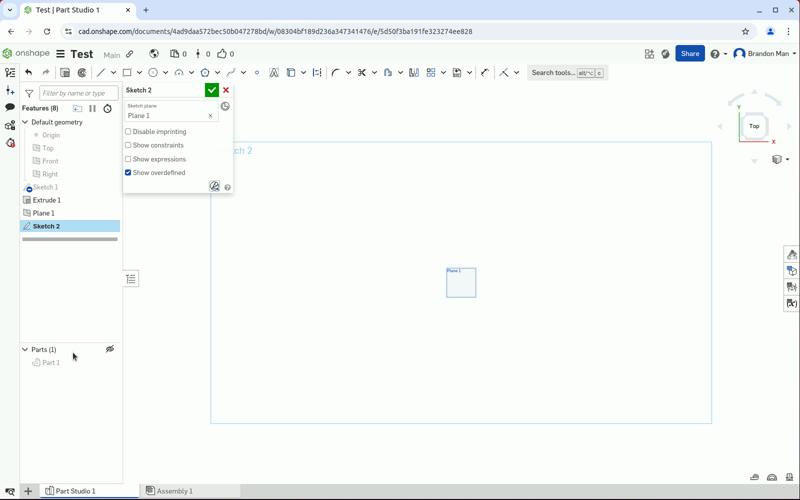
key(l)
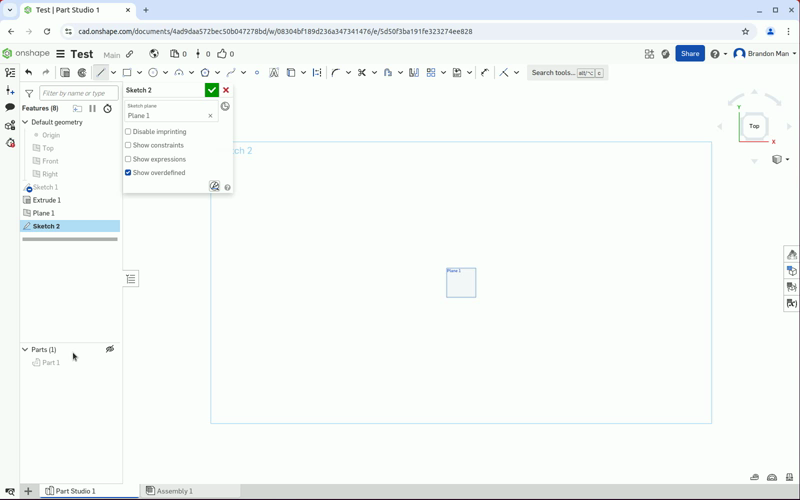
key_down(shift)
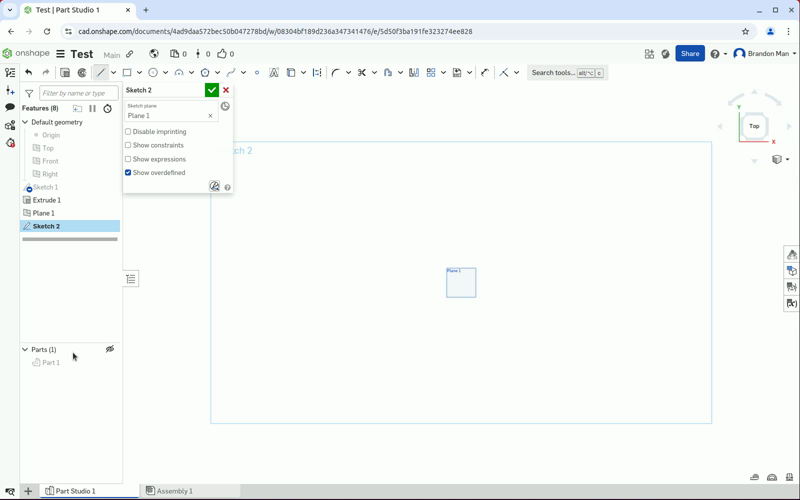
mouse_move(355, 388)
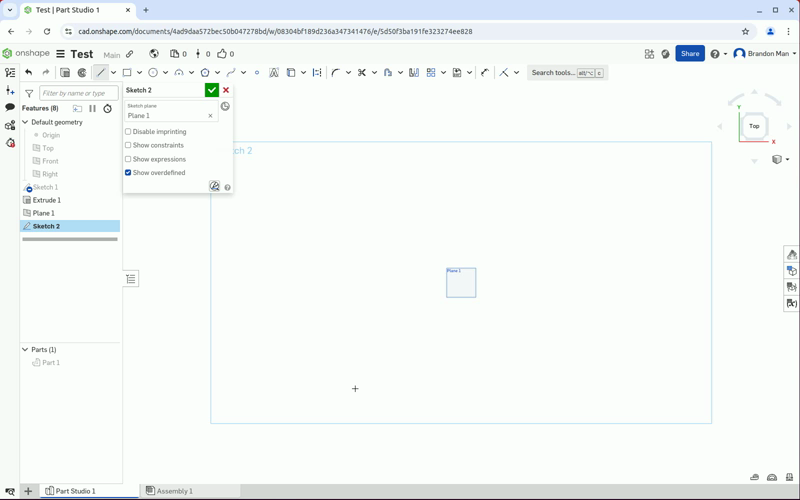
click(355, 388)
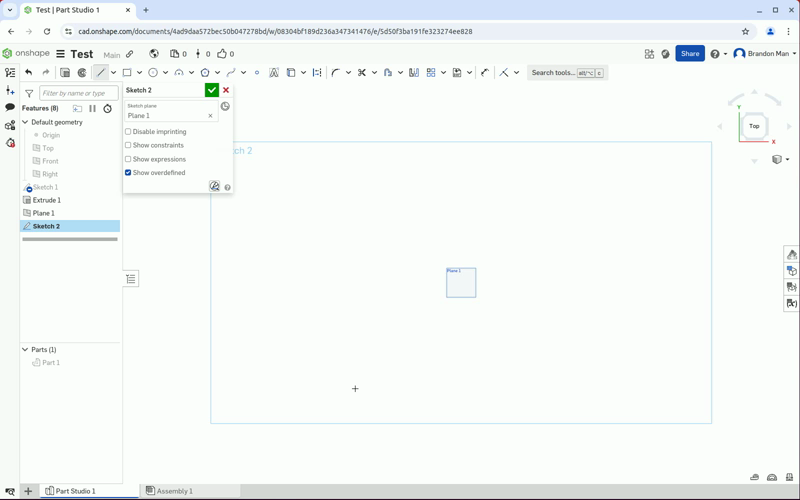
key_up(shift)
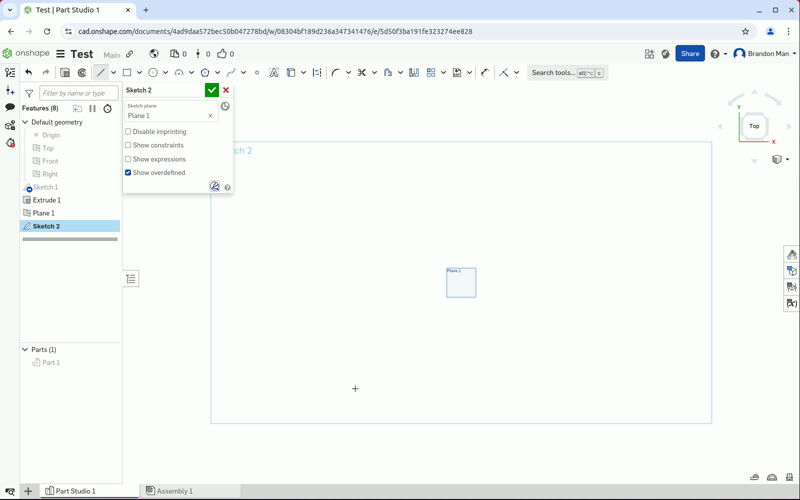
key_down(shift)
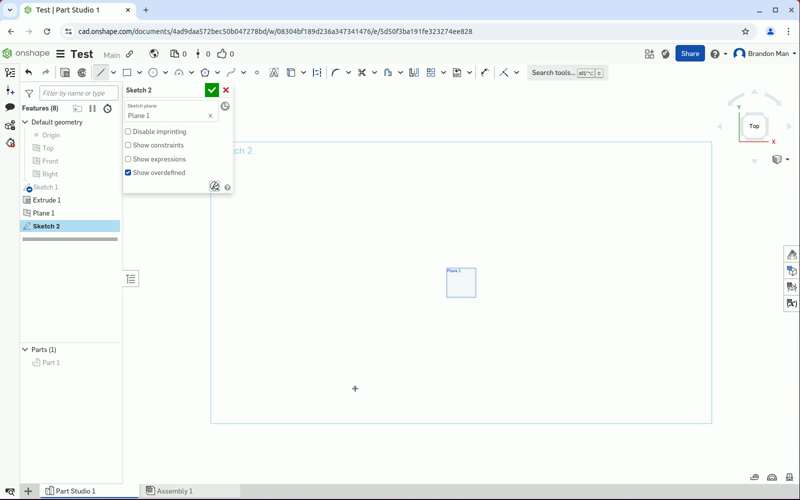
mouse_move(565, 388)
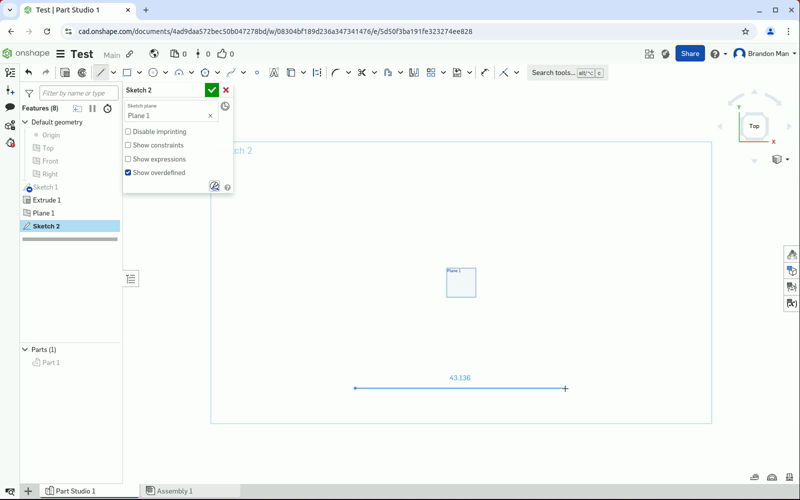
click(565, 388)
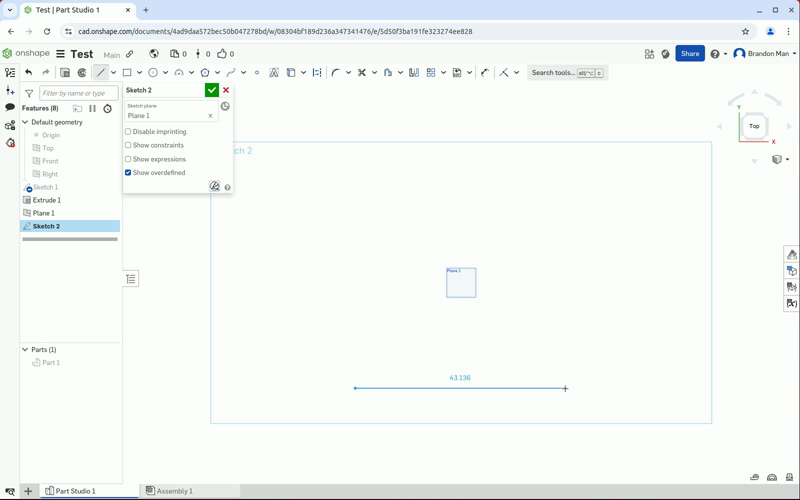
key_up(shift)
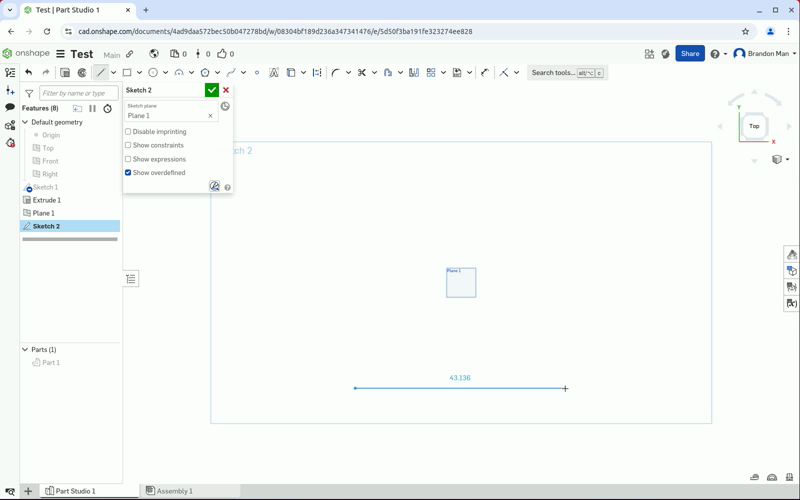
key_down(shift)
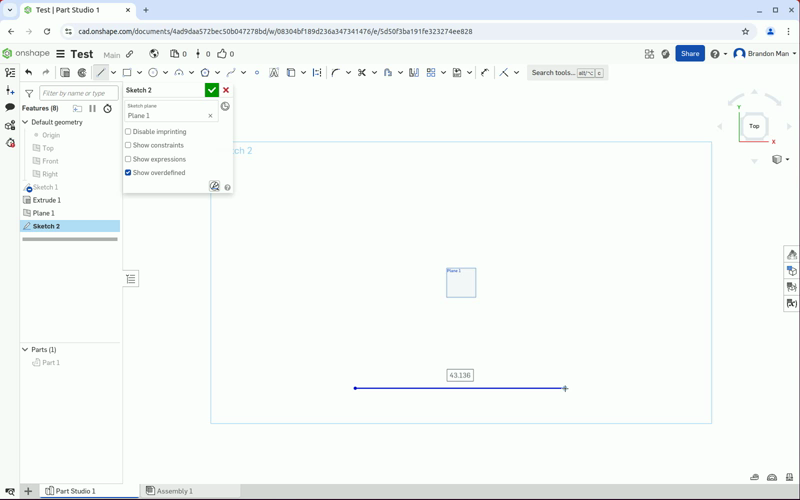
mouse_move(565, 178)
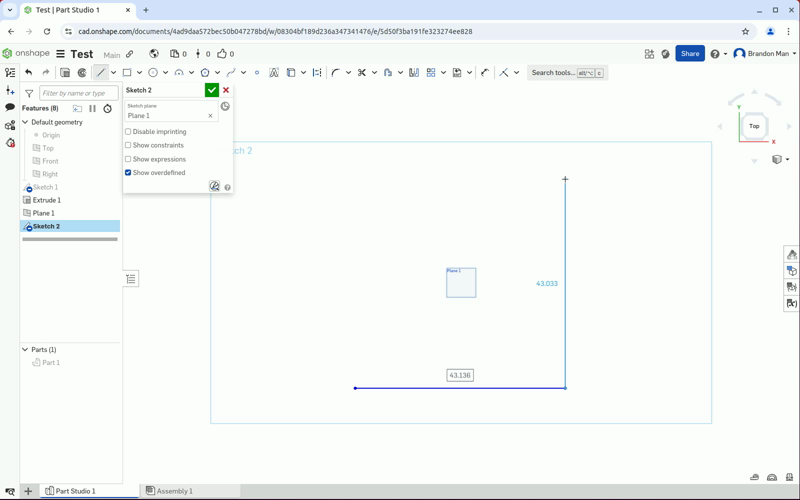
click(565, 178)
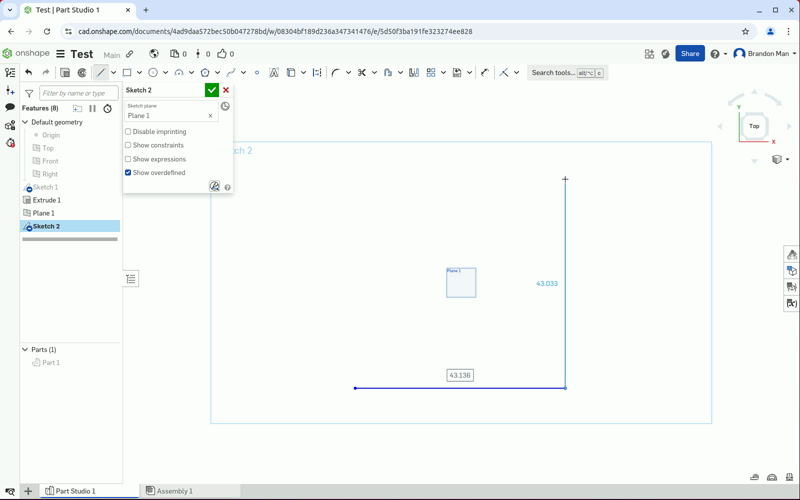
key_up(shift)
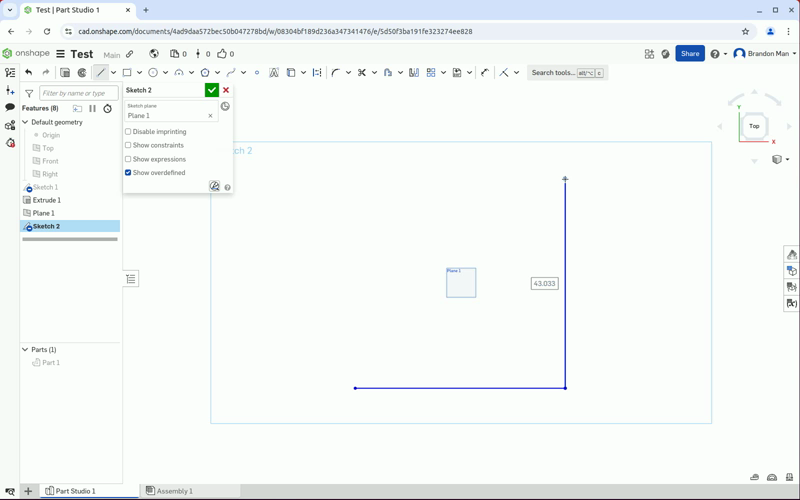
key_down(shift)
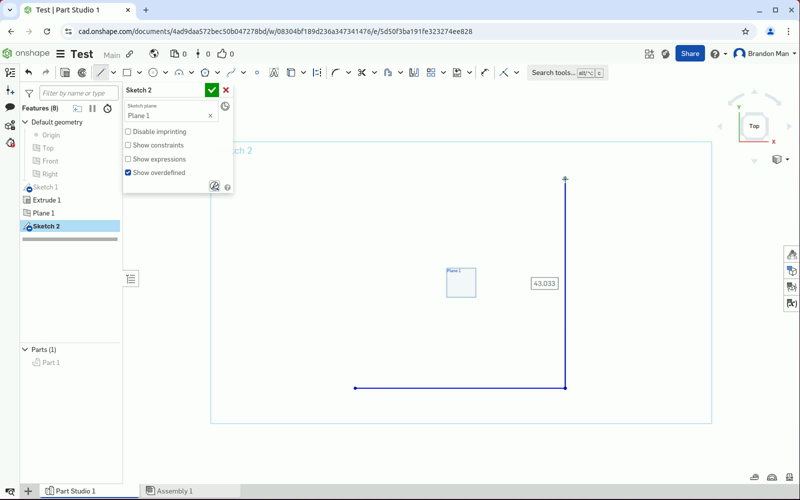
mouse_move(355, 178)
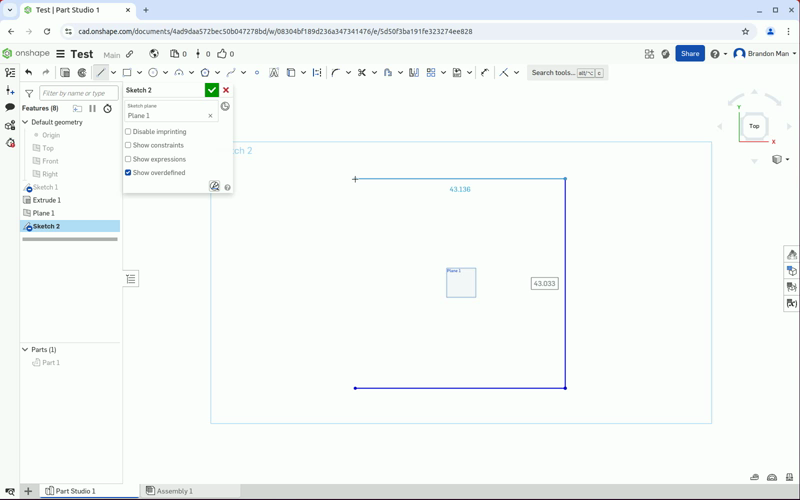
click(355, 178)
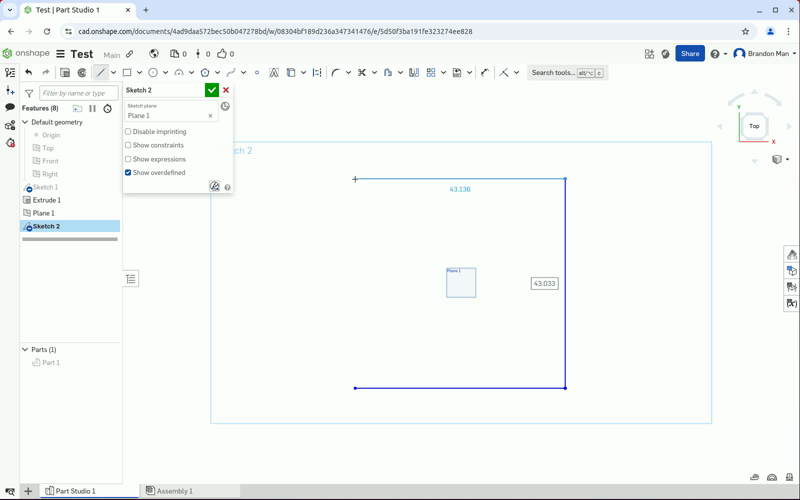
key_up(shift)
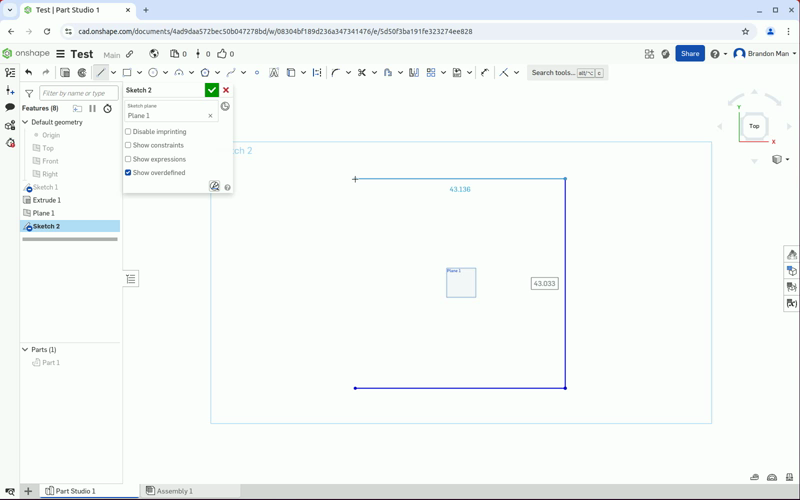
key_down(shift)
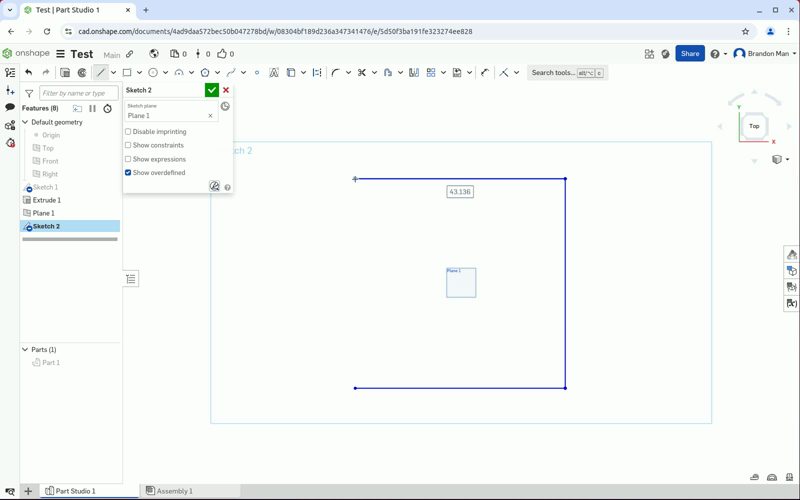
mouse_move(355, 388)
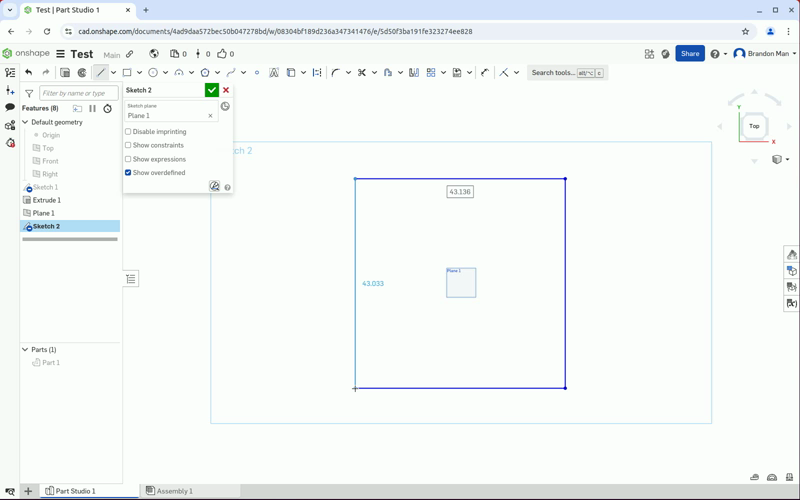
key_up(shift)
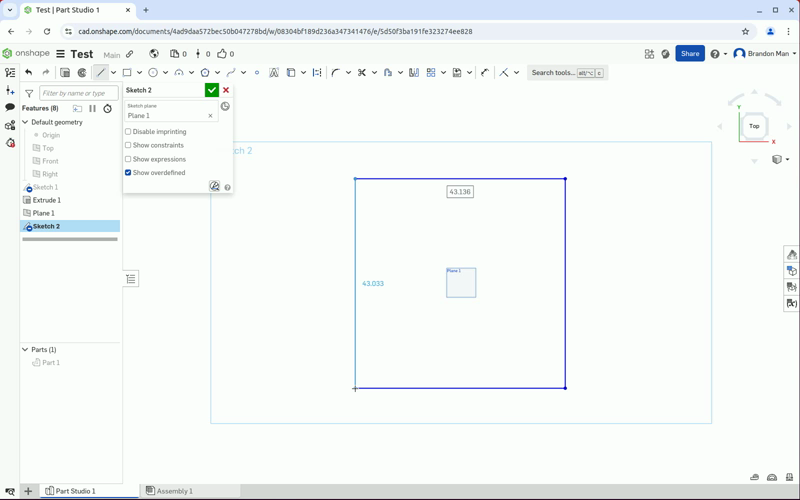
click(355, 388)
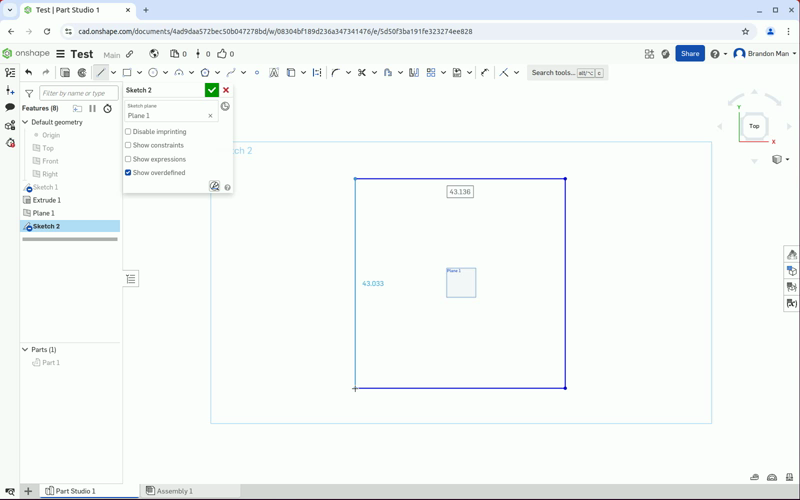
key(esc)
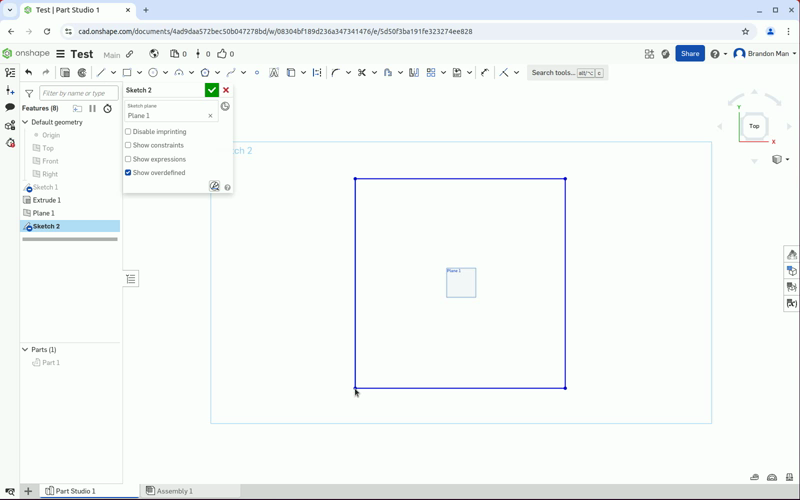
key(c)
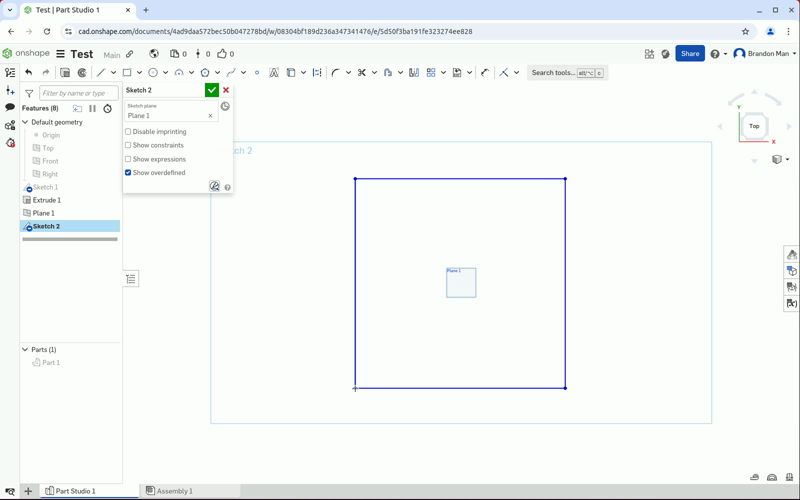
key_down(shift)
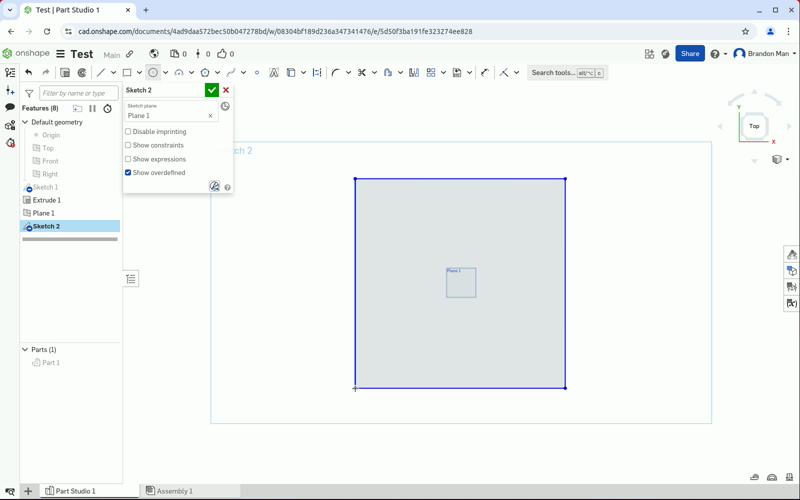
mouse_move(461, 282)
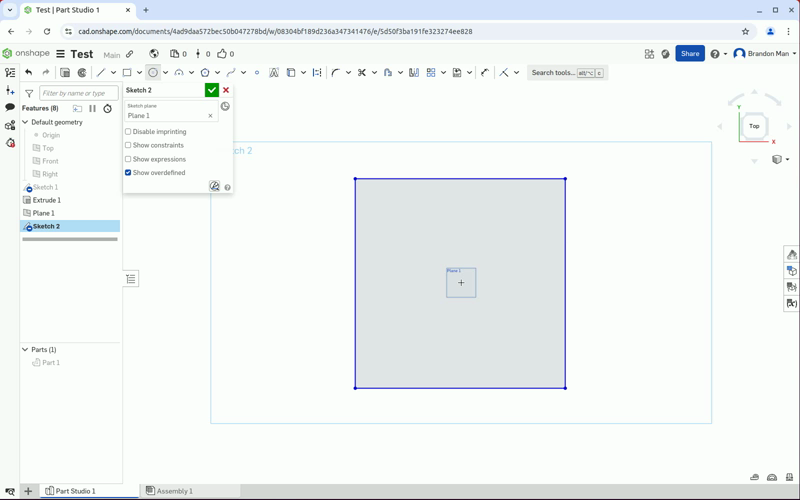
click(461, 282)
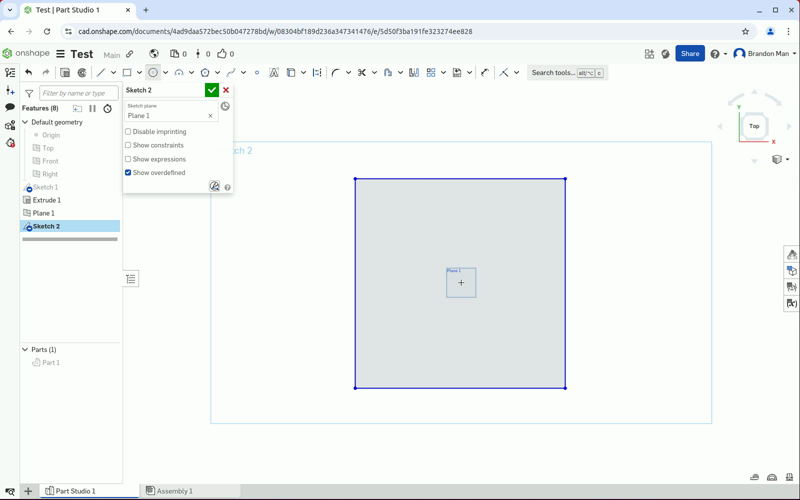
key_up(shift)
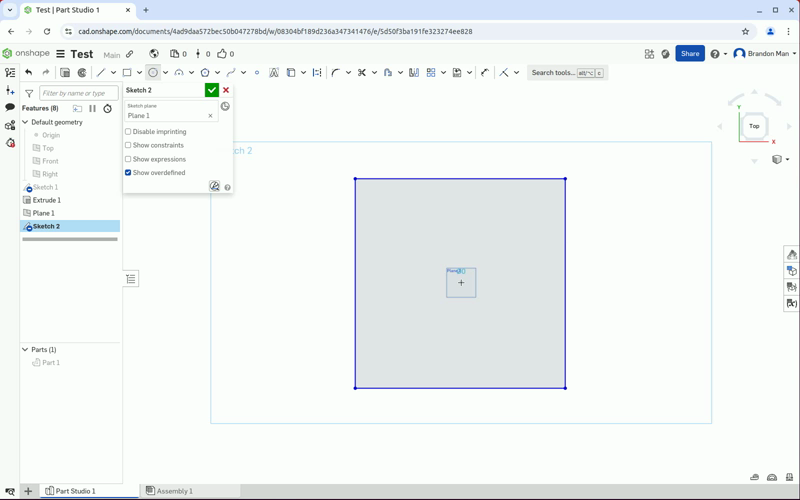
mouse_move(479, 282)
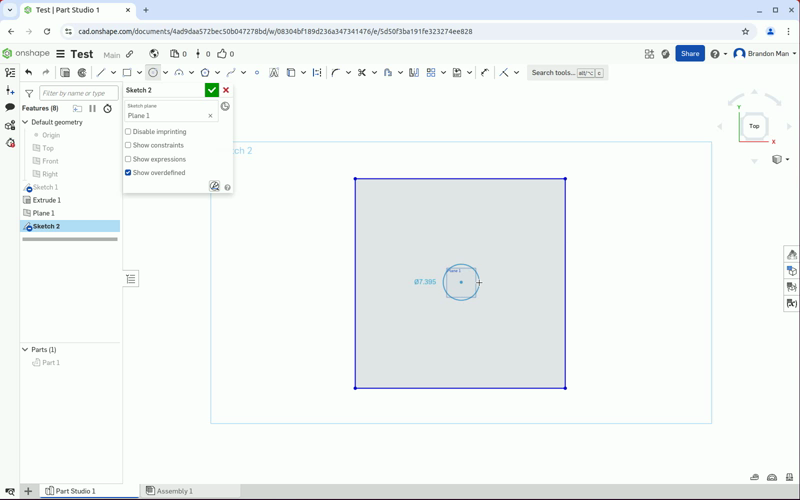
click(479, 282)
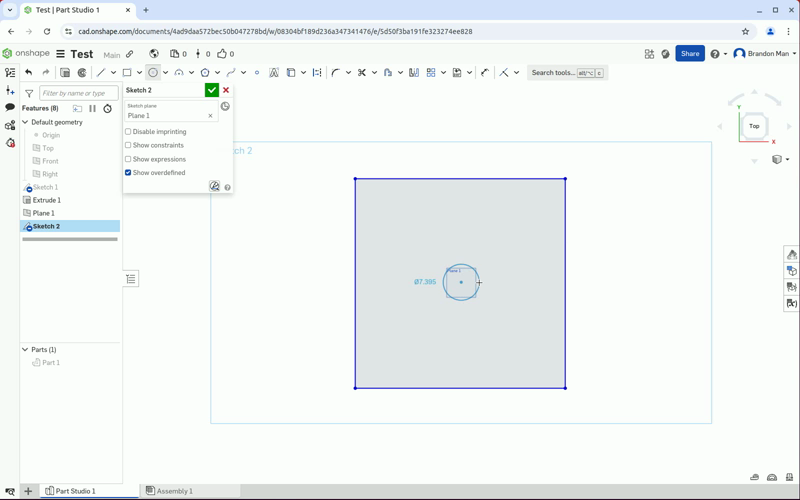
key(esc)
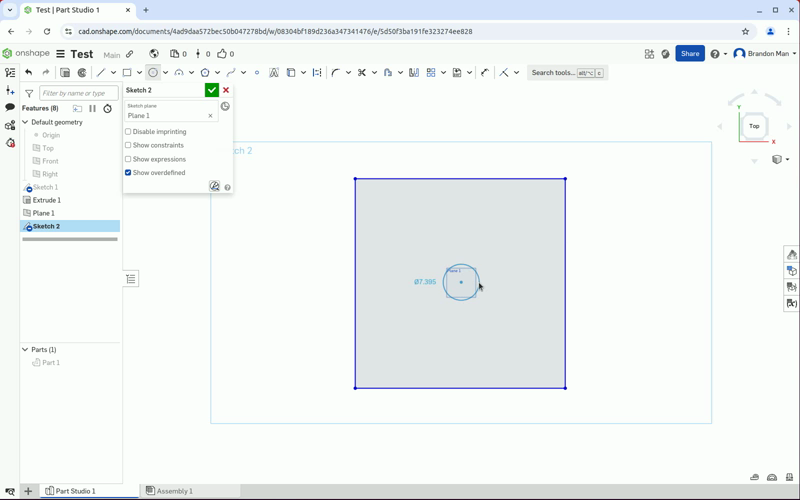
mouse_move(493, 350)
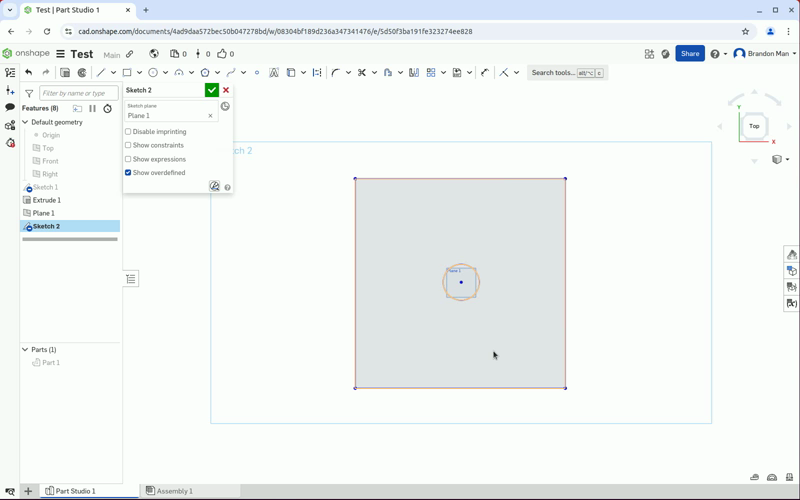
click(493, 350)
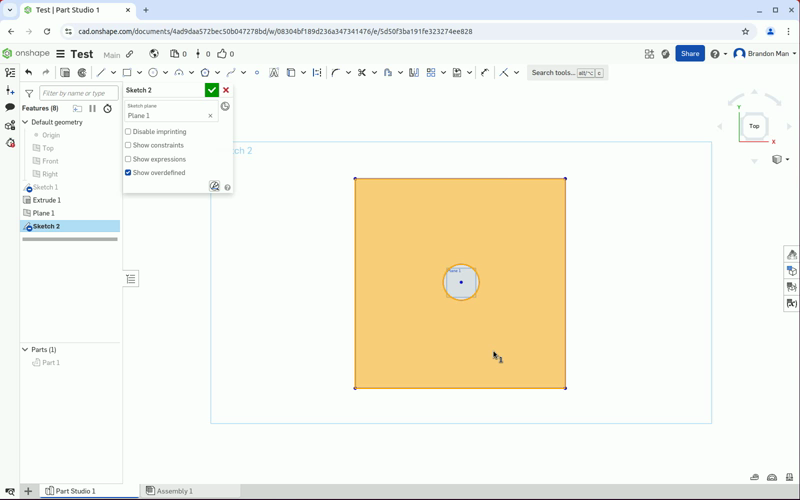
mouse_move(73, 352)
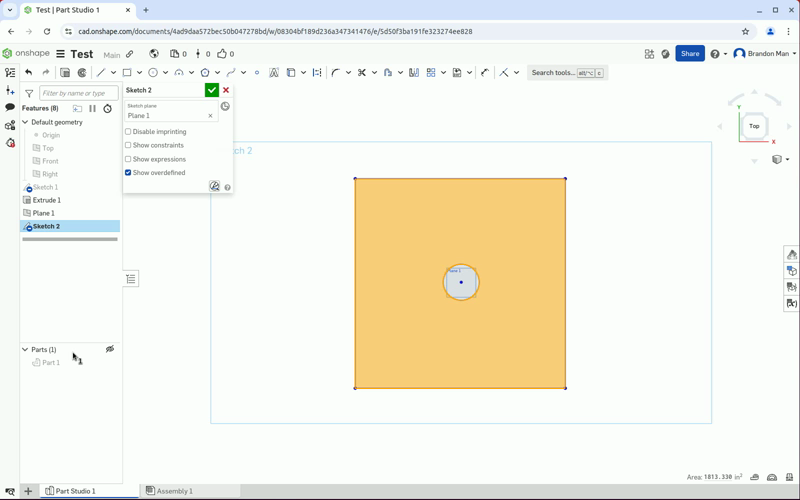
key(shift+y)
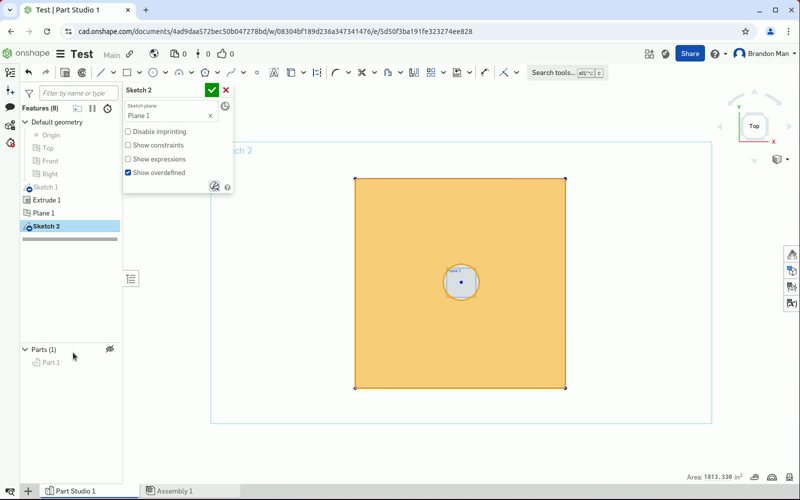
key(shift+e)
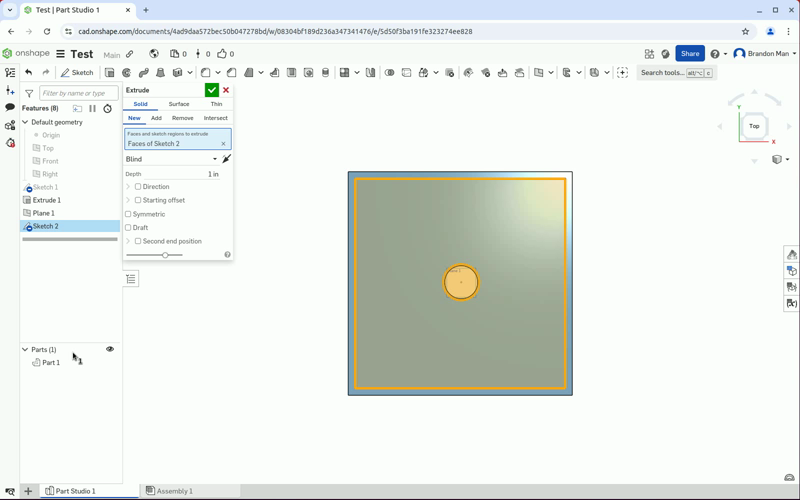
mouse_move(143, 106)
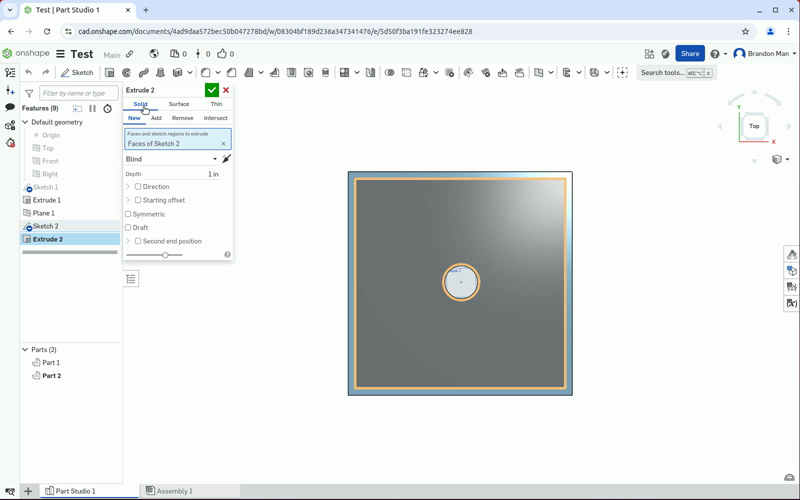
click(143, 106)
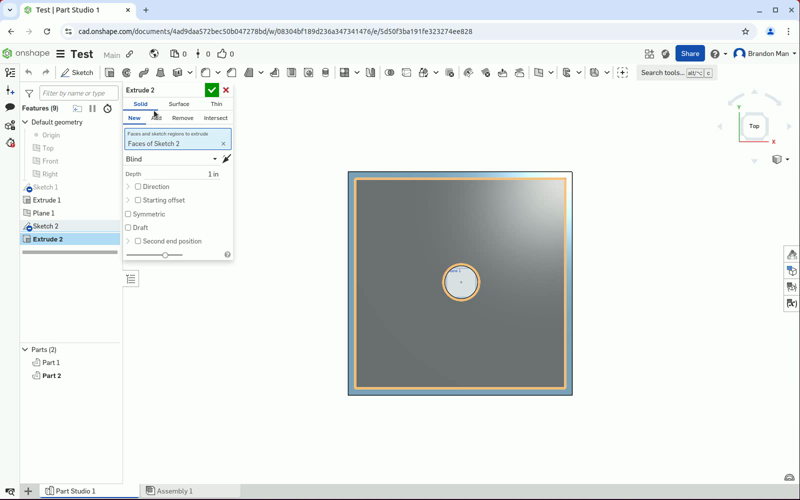
mouse_move(186, 120)
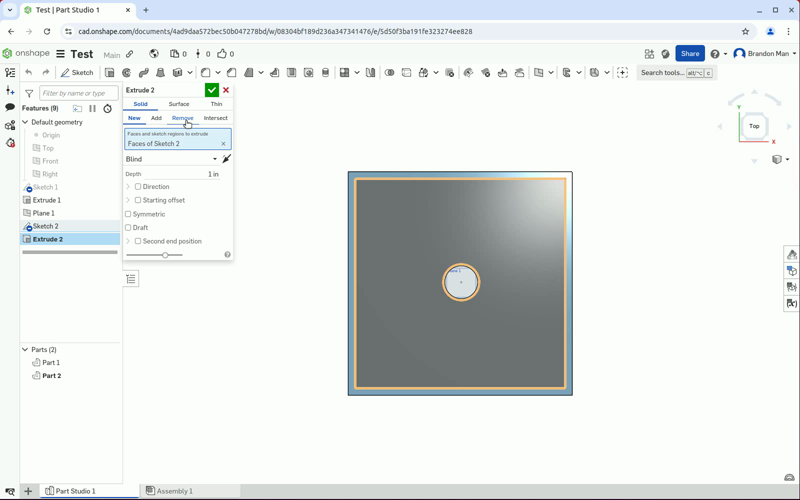
click(186, 120)
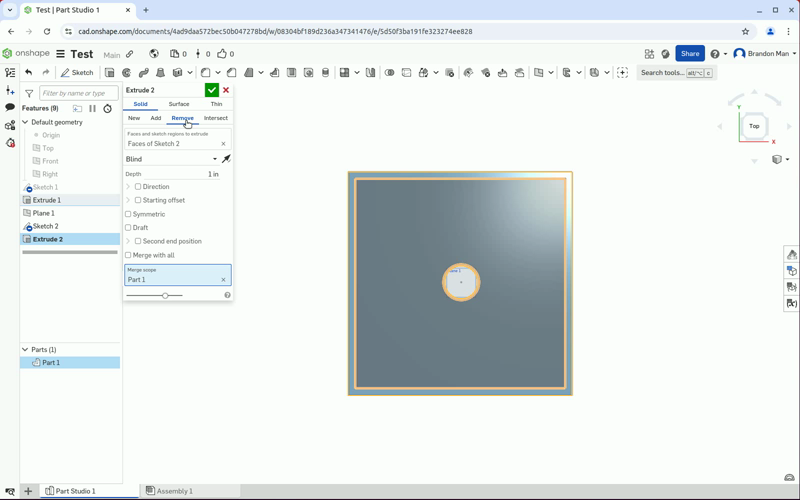
key(tab, 4)
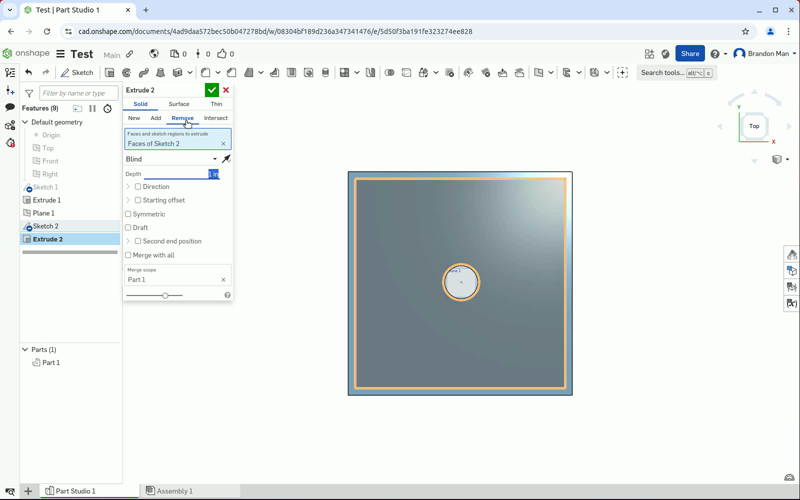
text(11.554)
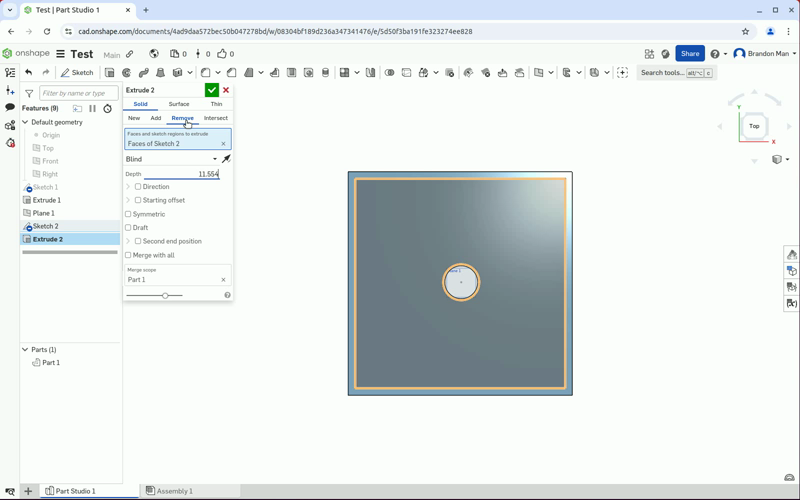
key(tab, 6)
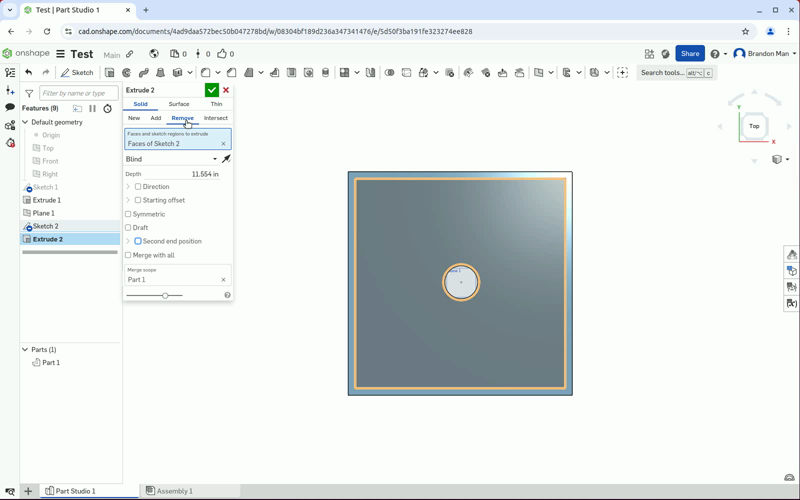
key(space)
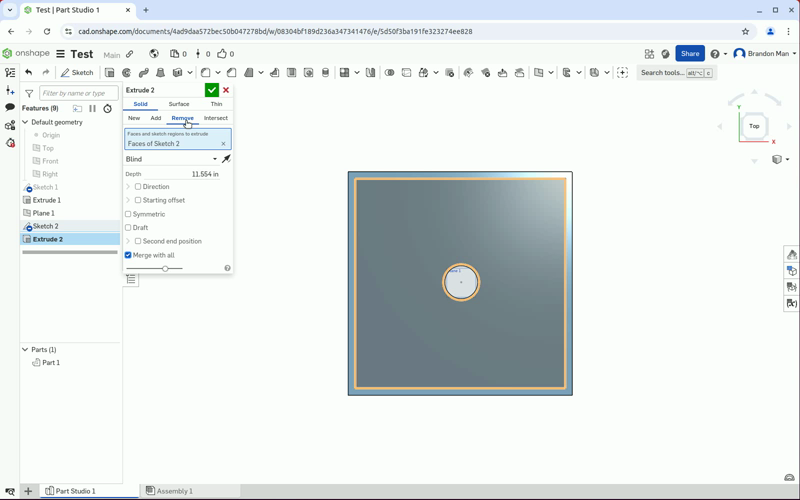
key(enter)
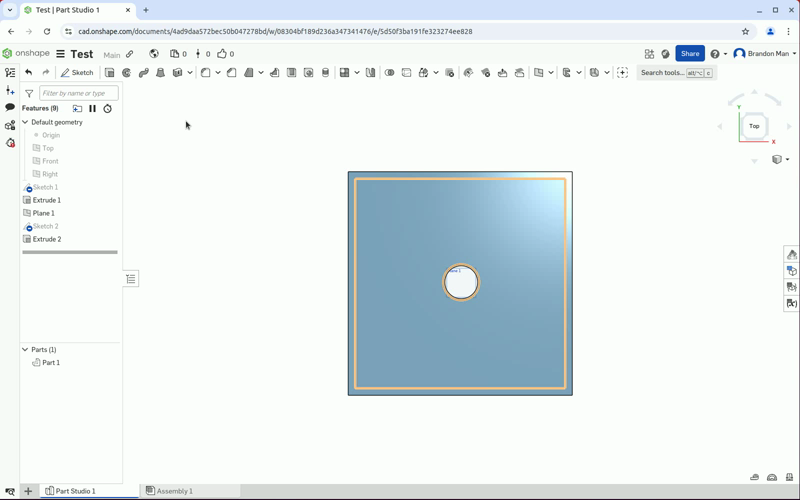
key(shift+h)
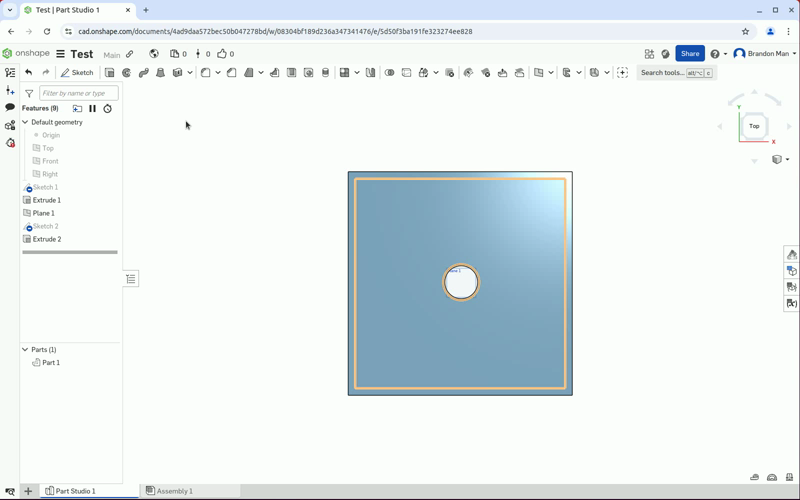
key(shift+h)
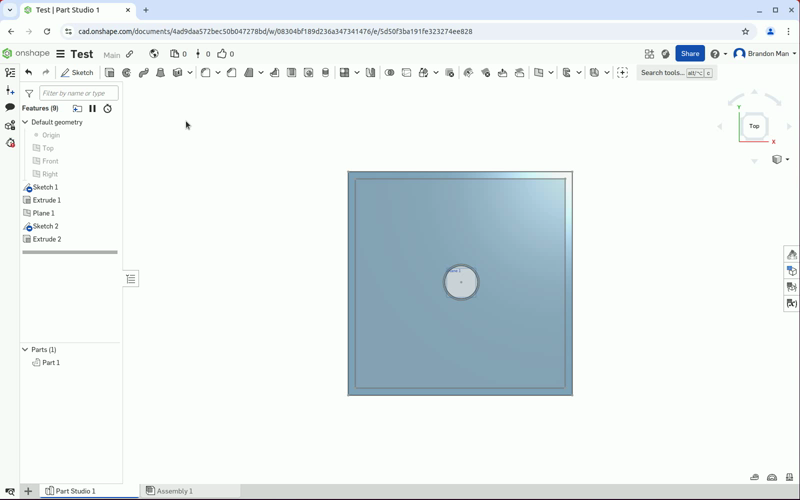
key(shift+7)
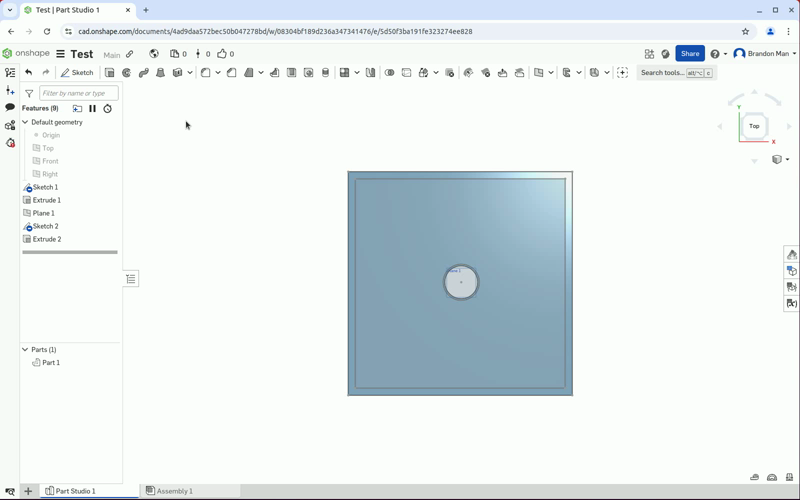
key(up, 3)
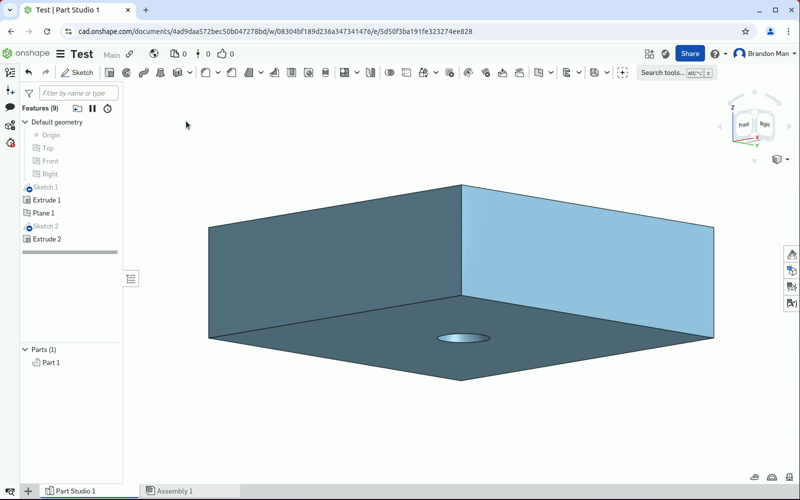
key(left, 3)
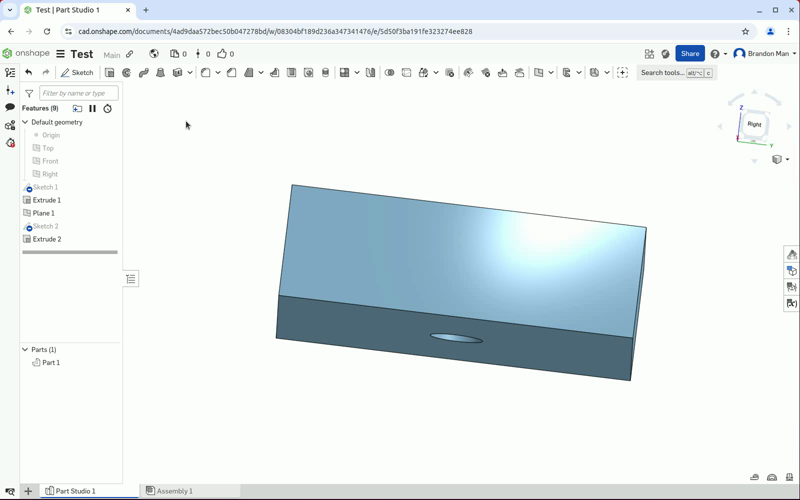
key(right, 3)
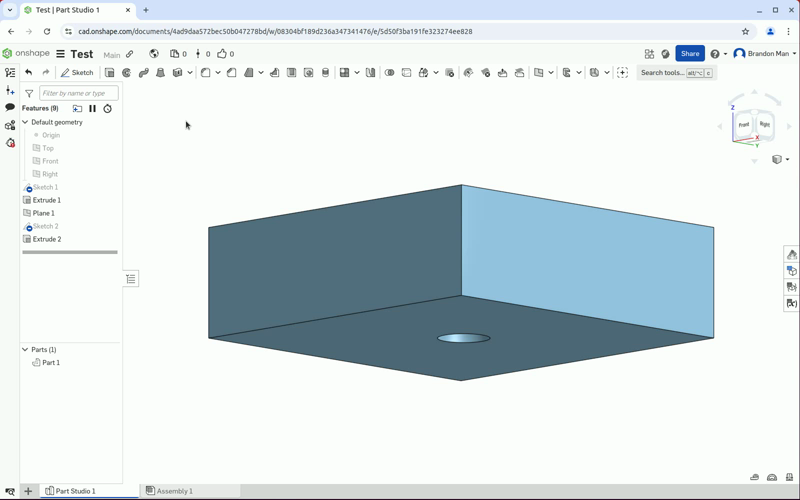
key(down, 3)
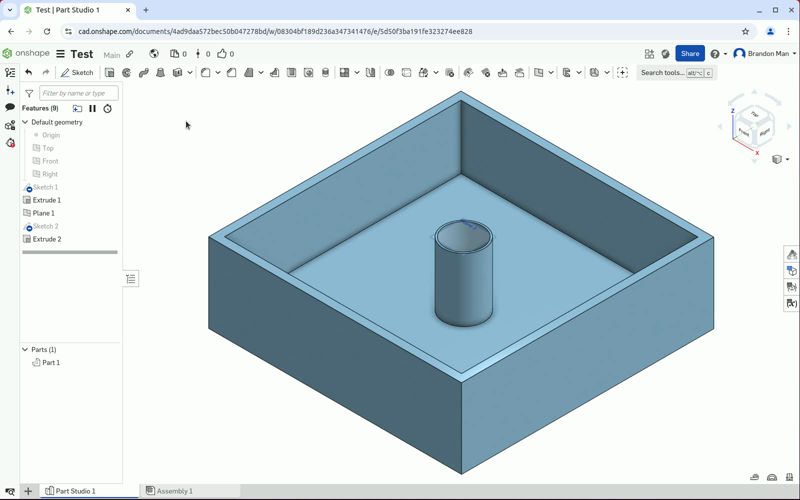
mouse_move(73, 189)
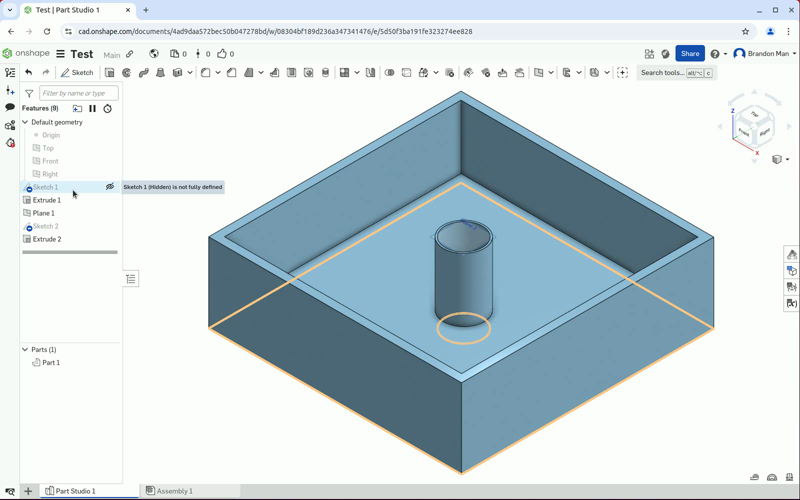
click(73, 189)